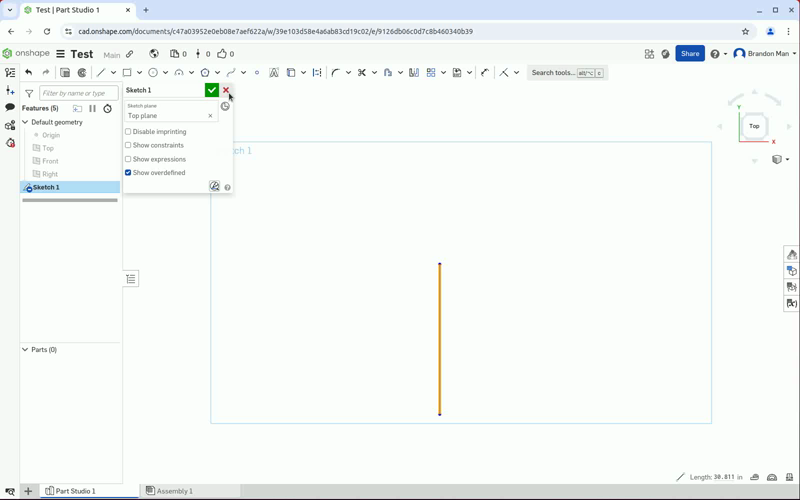
key(shift+h)
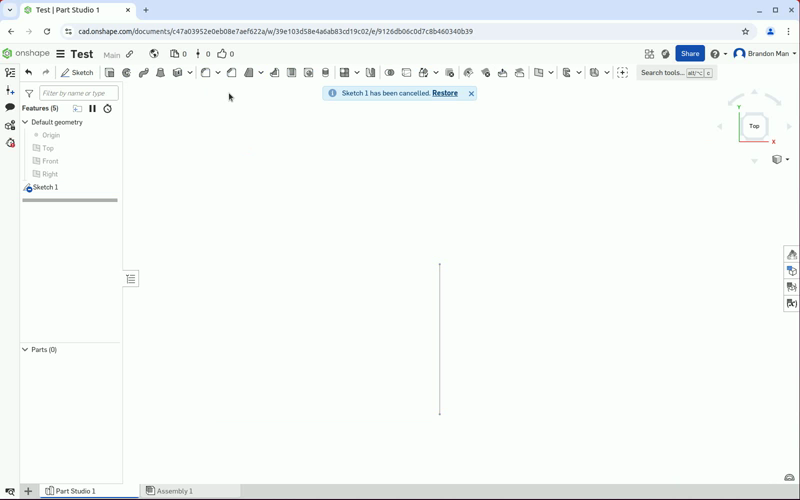
key(shift+s)
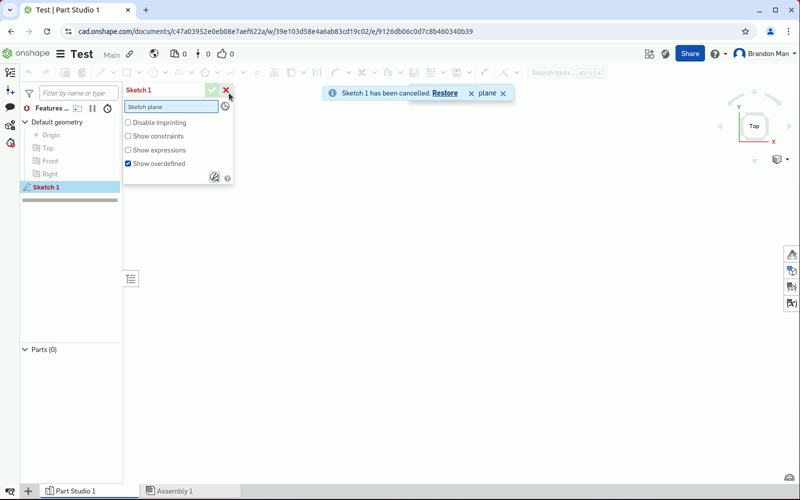
mouse_move(73, 150)
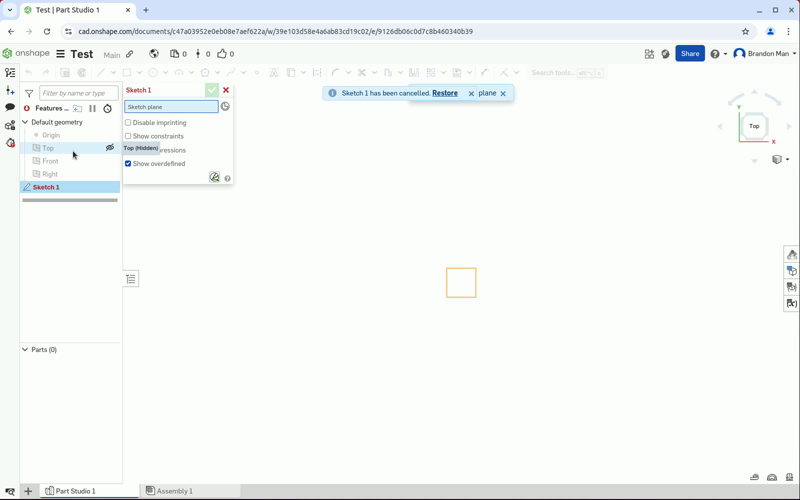
click(73, 150)
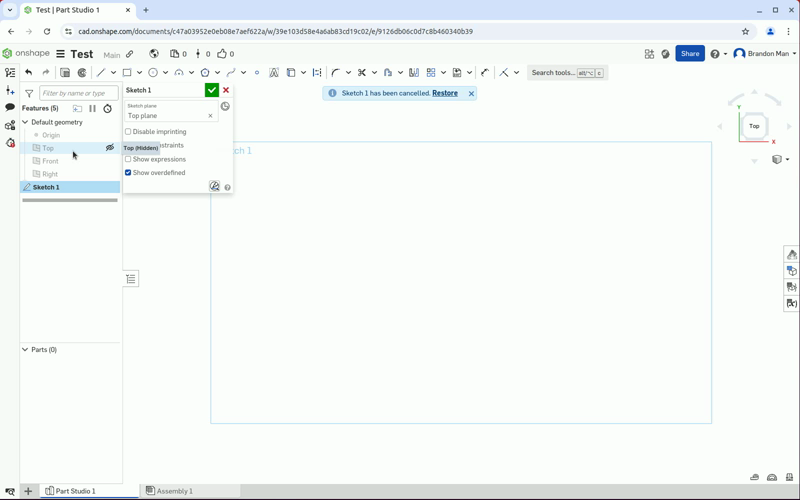
mouse_move(73, 352)
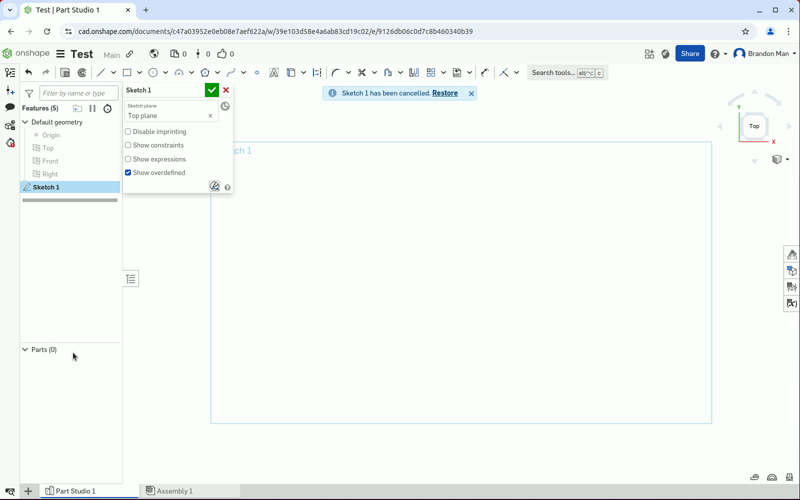
key(y)
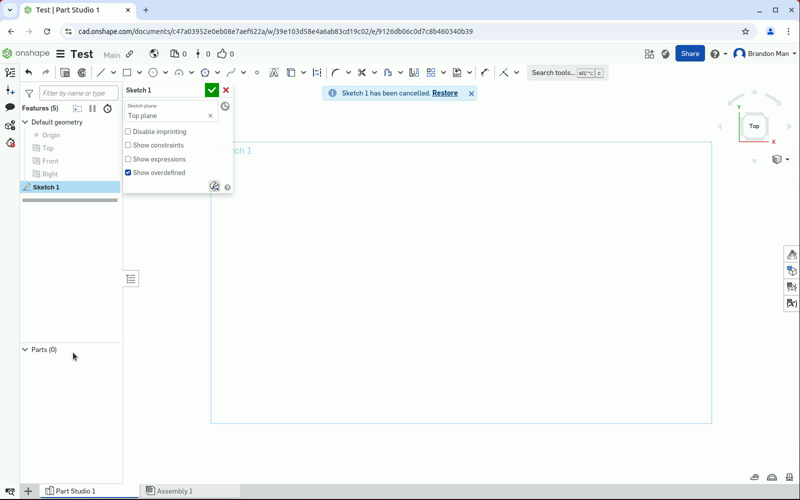
key(c)
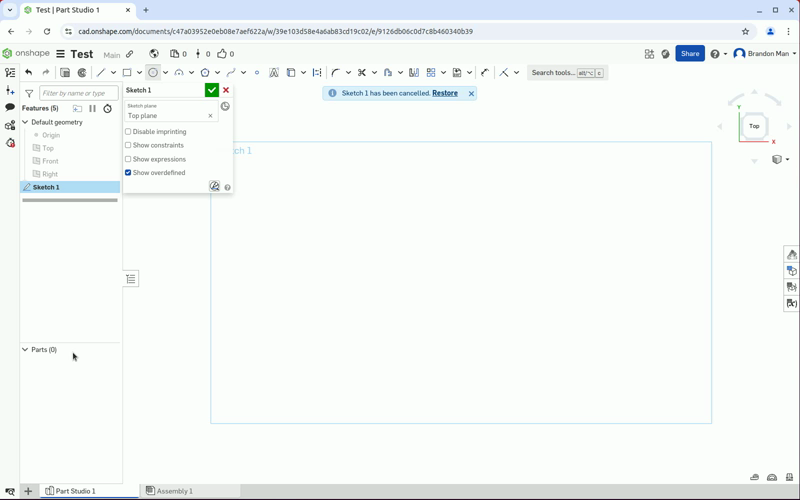
key_down(shift)
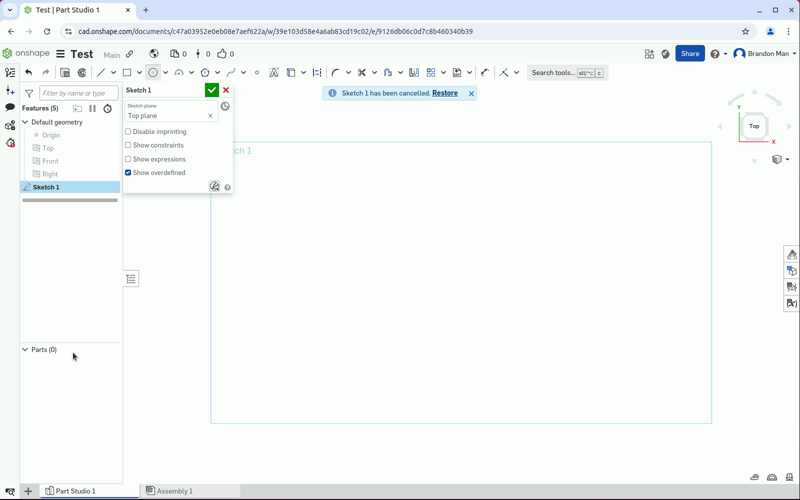
mouse_move(461, 282)
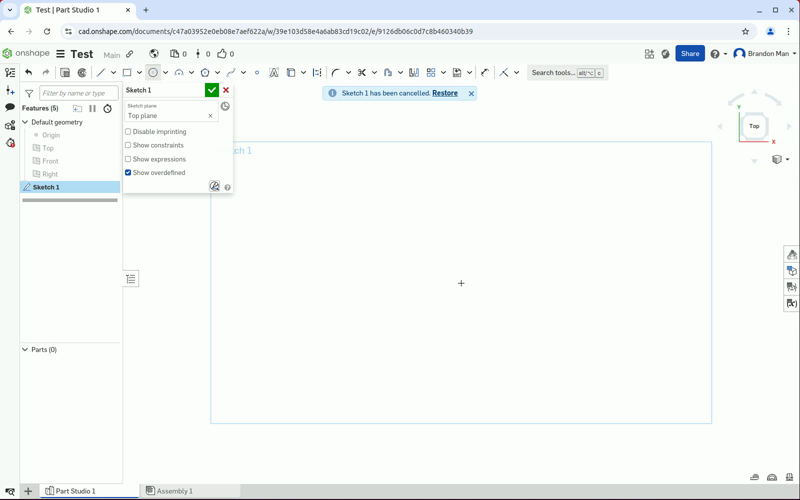
click(461, 282)
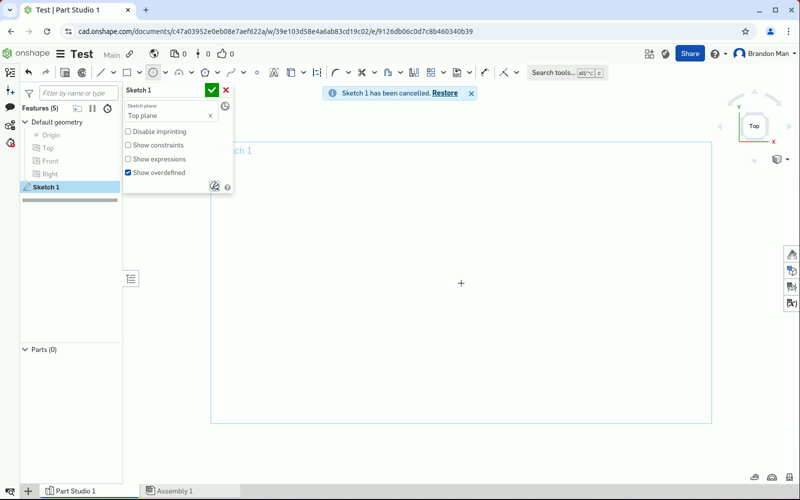
key_up(shift)
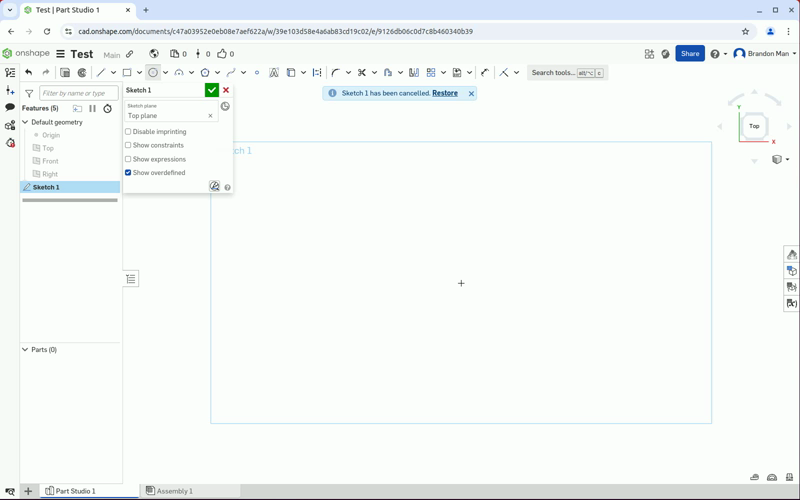
mouse_move(555, 282)
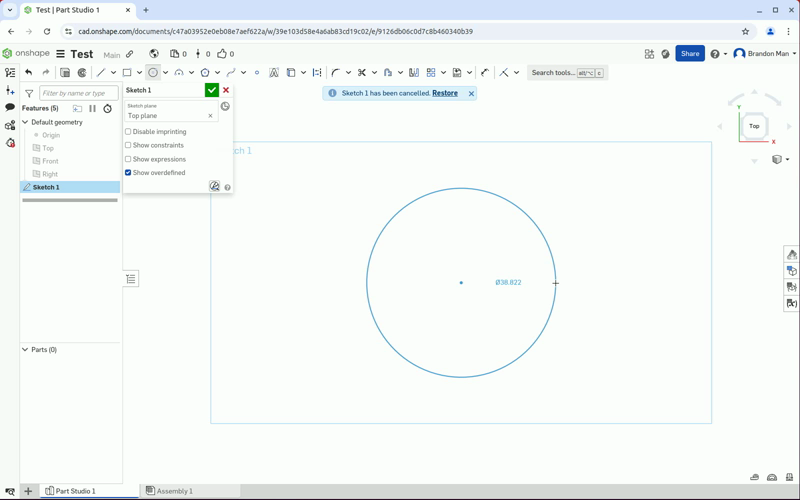
click(555, 282)
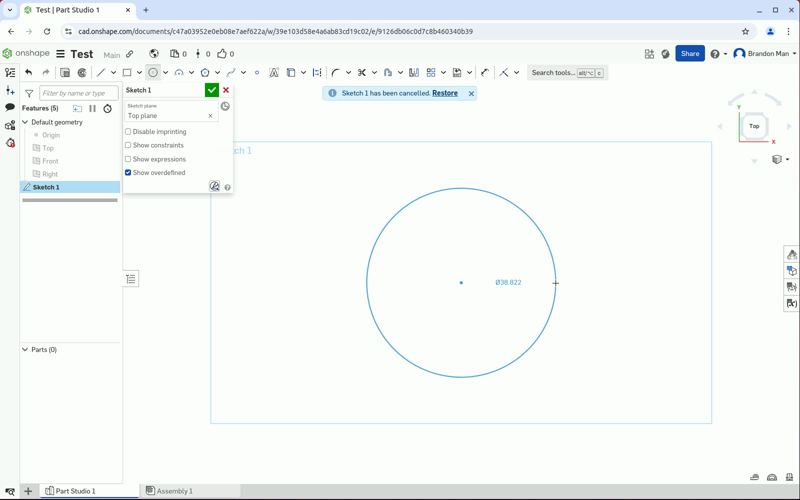
key(esc)
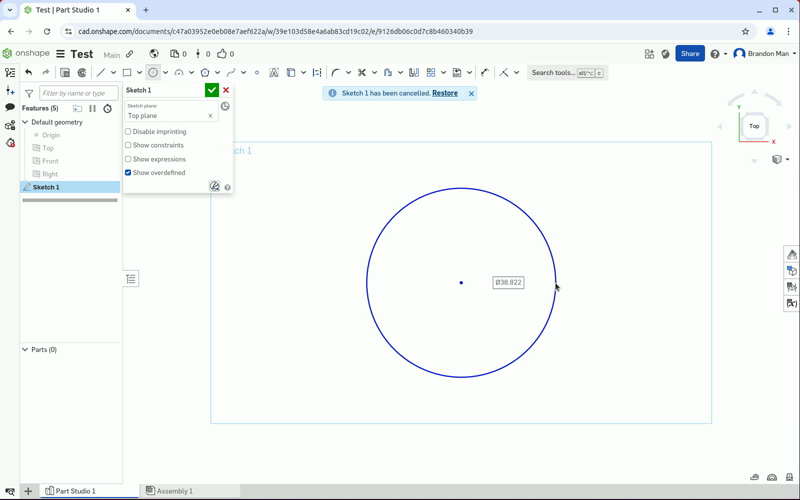
key(c)
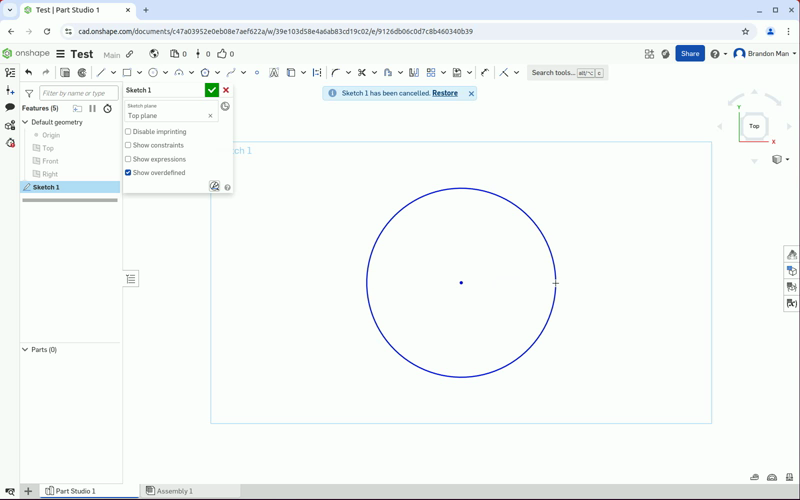
key_down(shift)
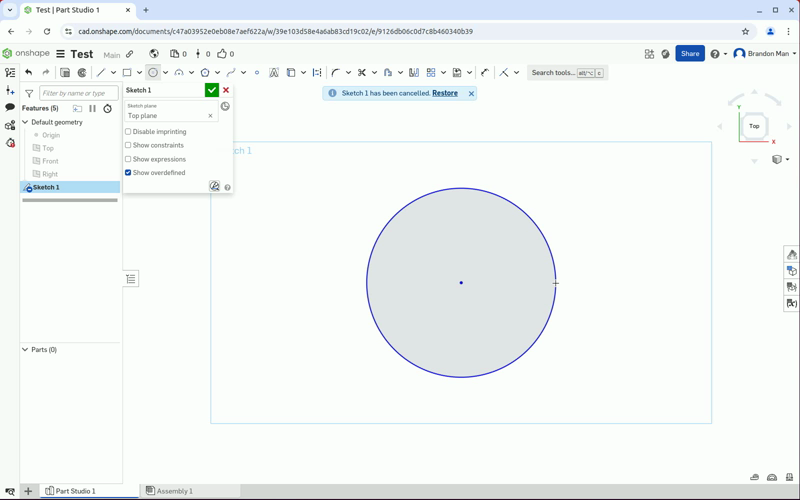
mouse_move(461, 282)
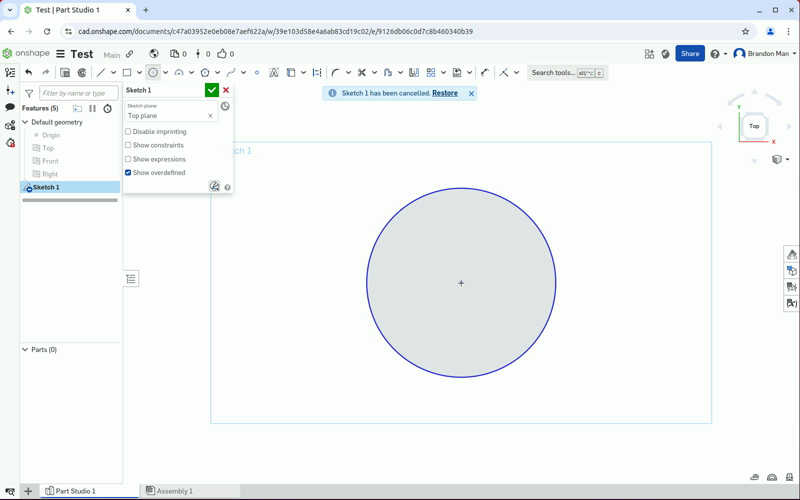
click(461, 282)
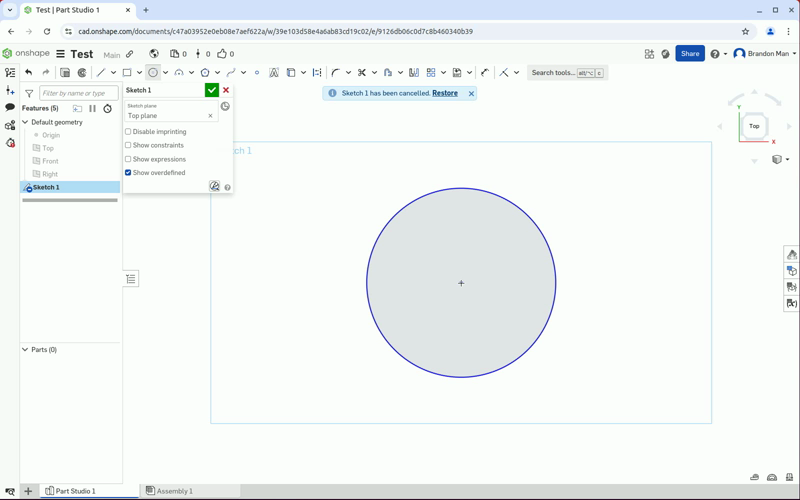
key_up(shift)
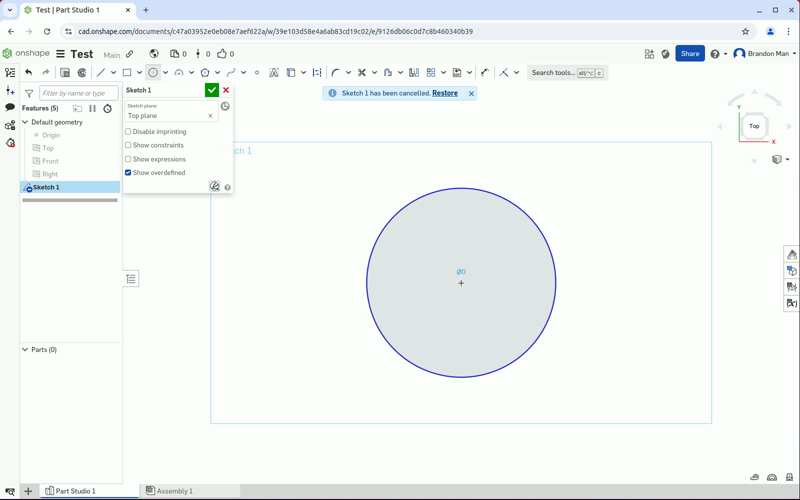
mouse_move(490, 282)
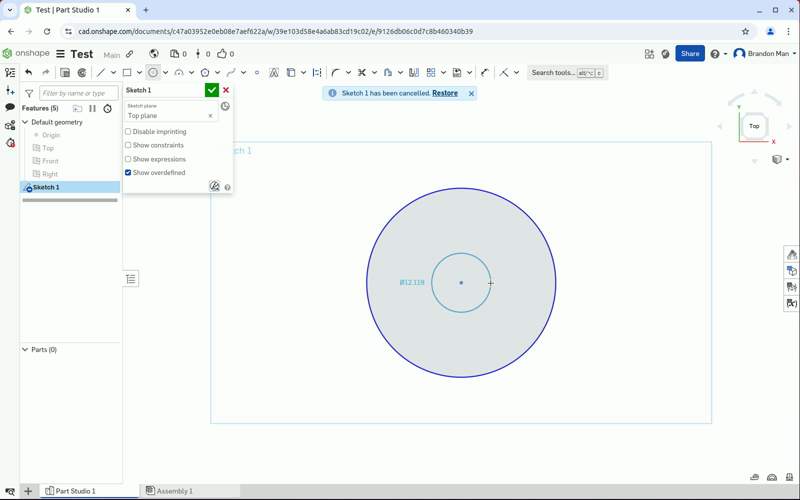
click(490, 282)
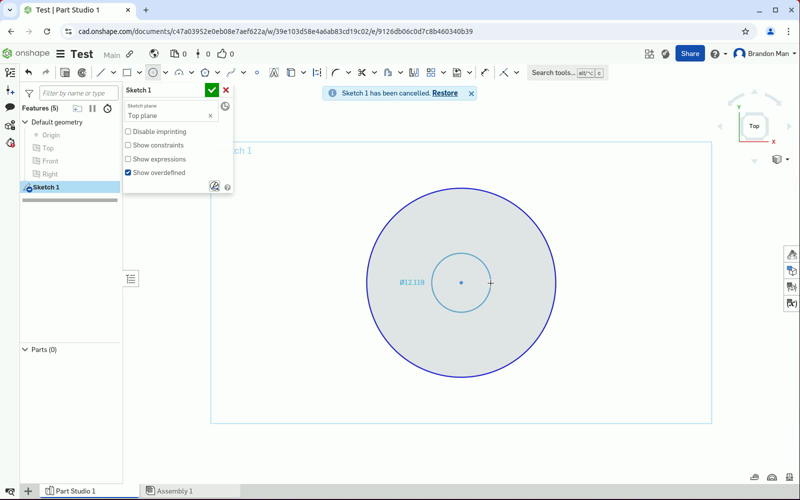
key(esc)
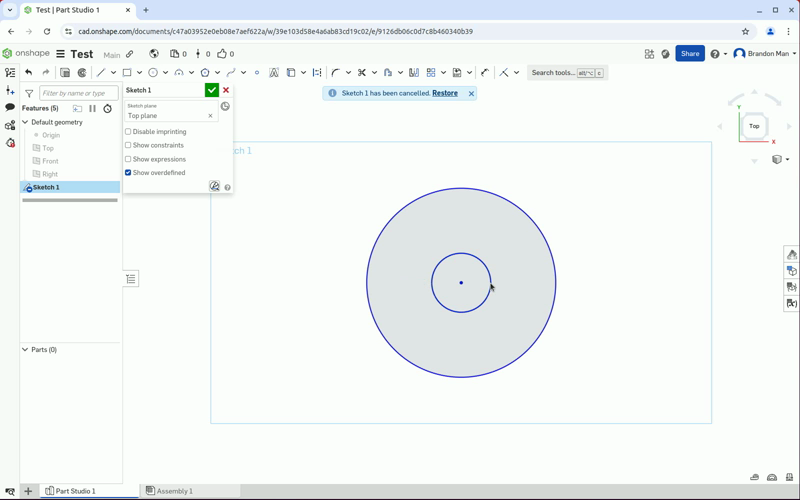
mouse_move(496, 323)
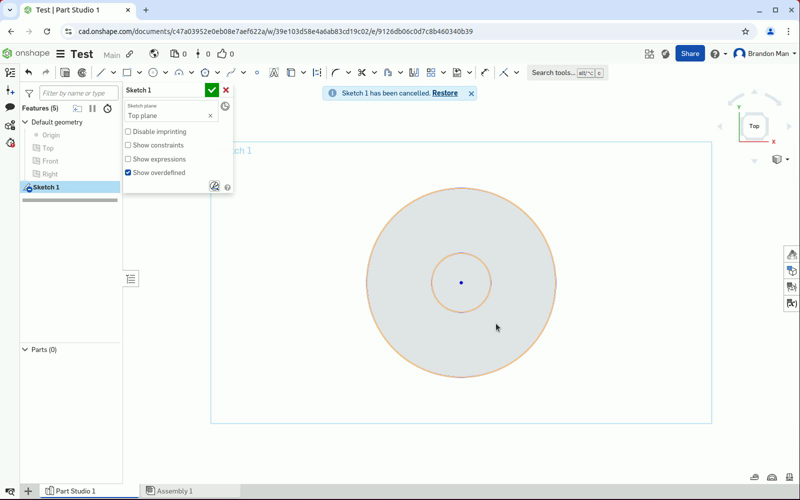
click(496, 323)
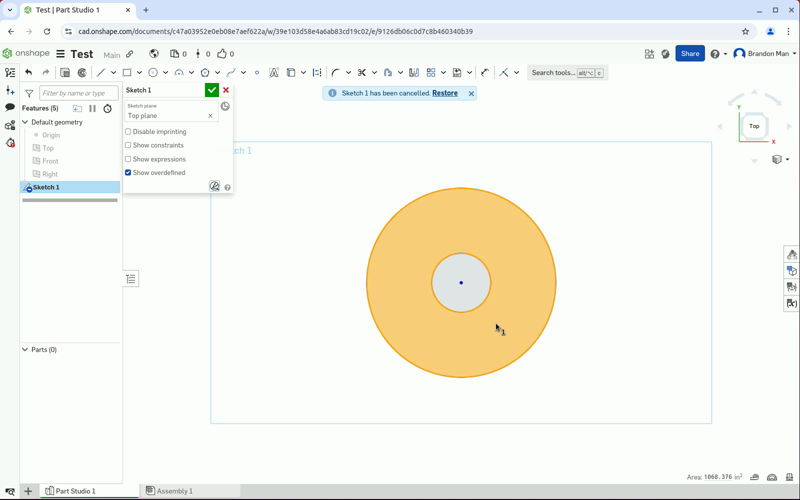
mouse_move(73, 352)
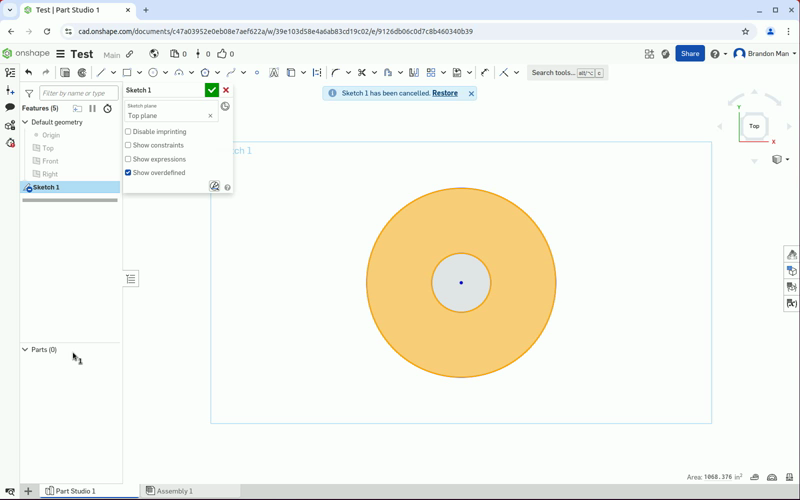
key(shift+y)
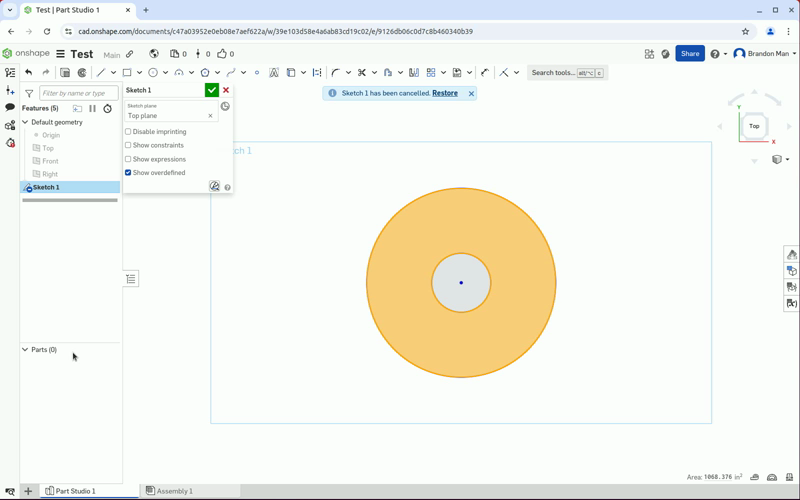
key(shift+e)
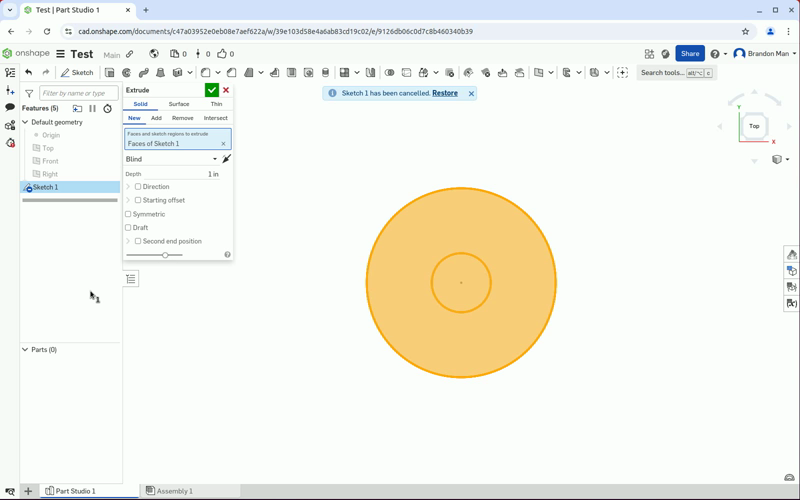
mouse_move(143, 106)
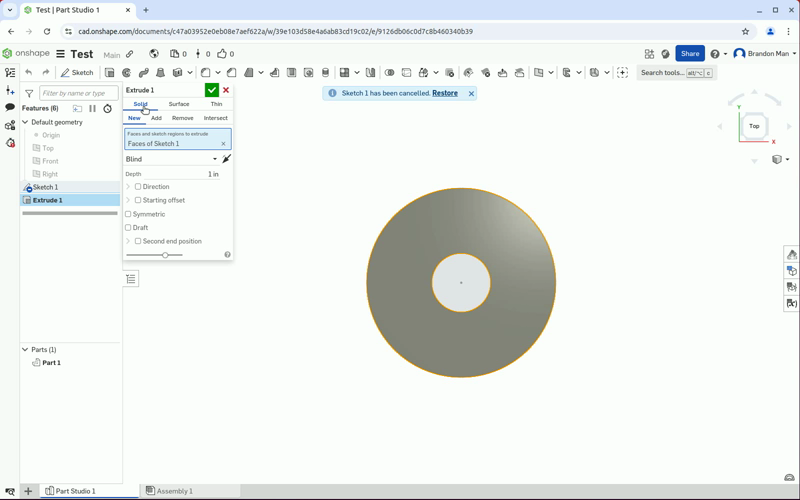
click(143, 106)
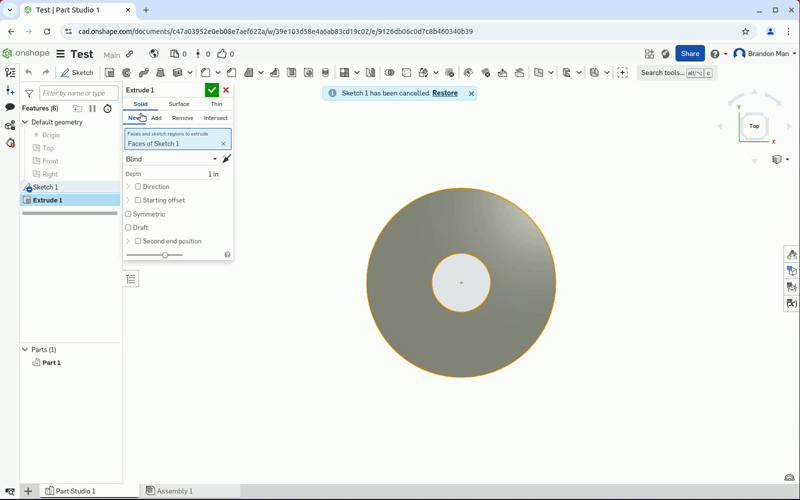
mouse_move(137, 120)
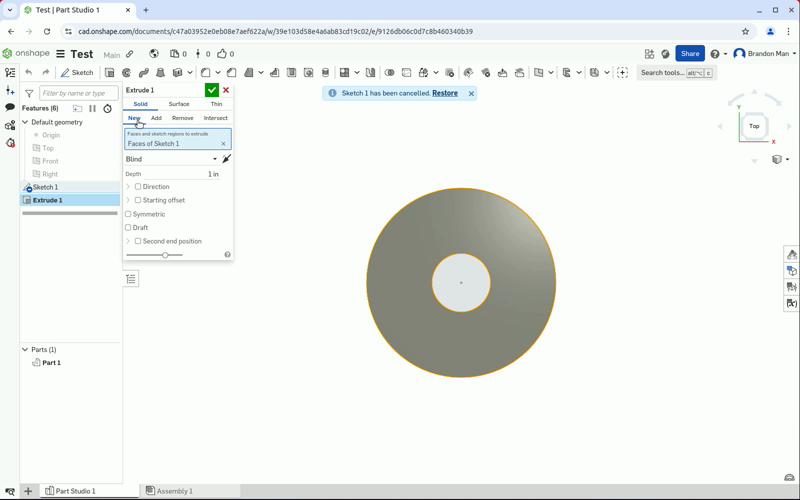
click(137, 120)
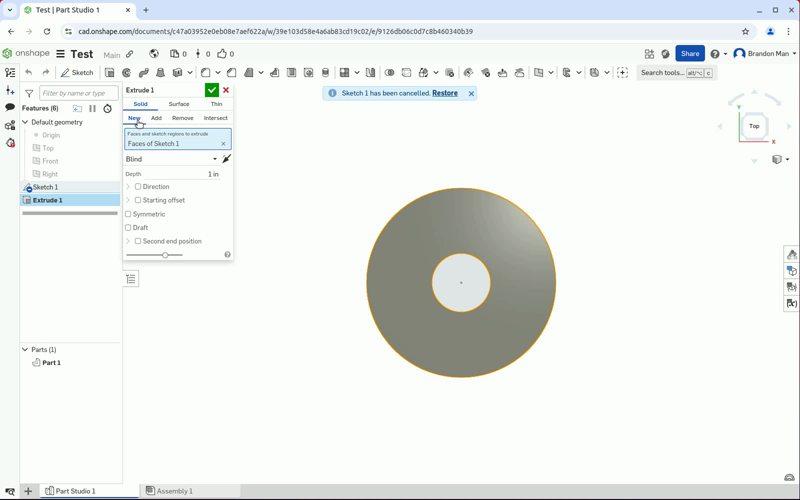
key(tab, 4)
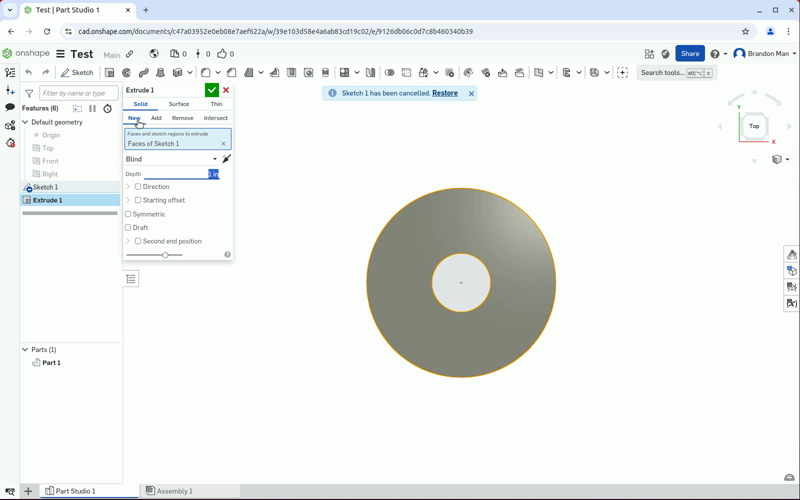
text(3.851)
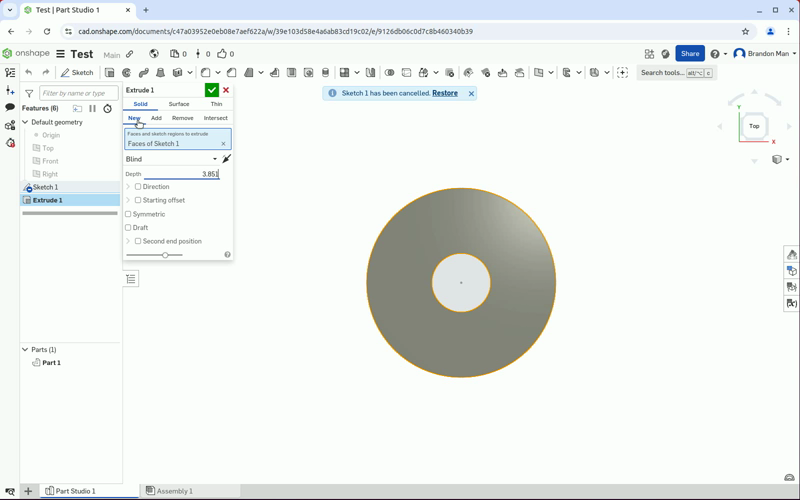
key(enter)
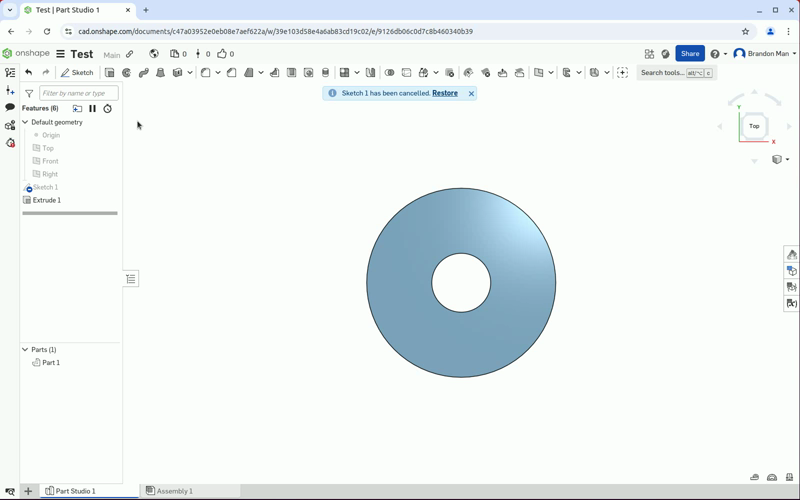
key(shift+h)
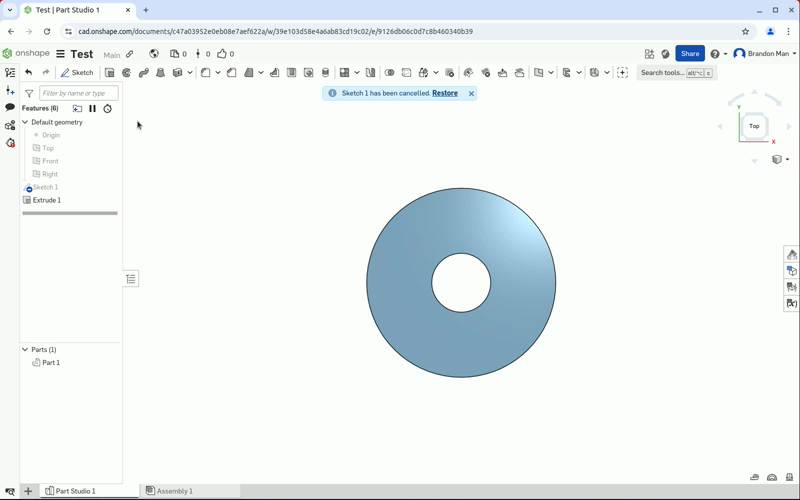
key(shift+h)
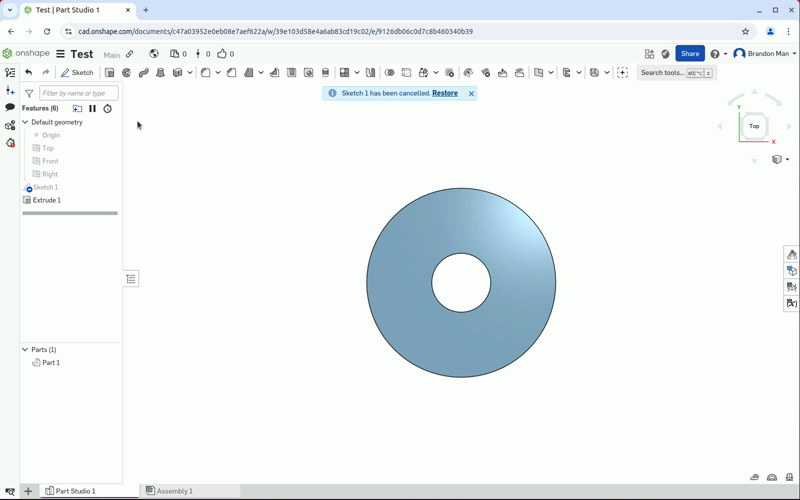
mouse_move(73, 189)
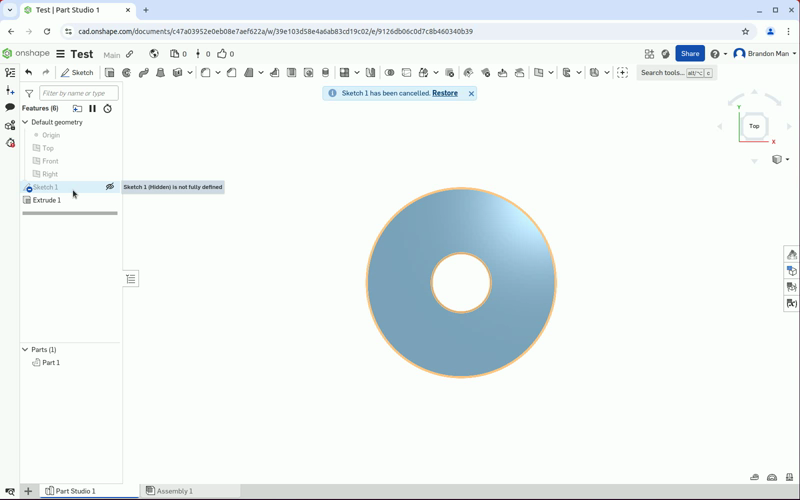
click(73, 189)
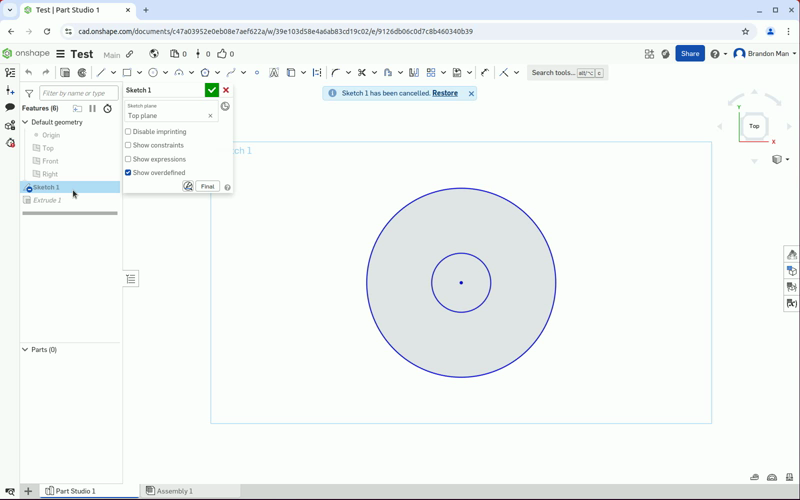
mouse_move(229, 92)
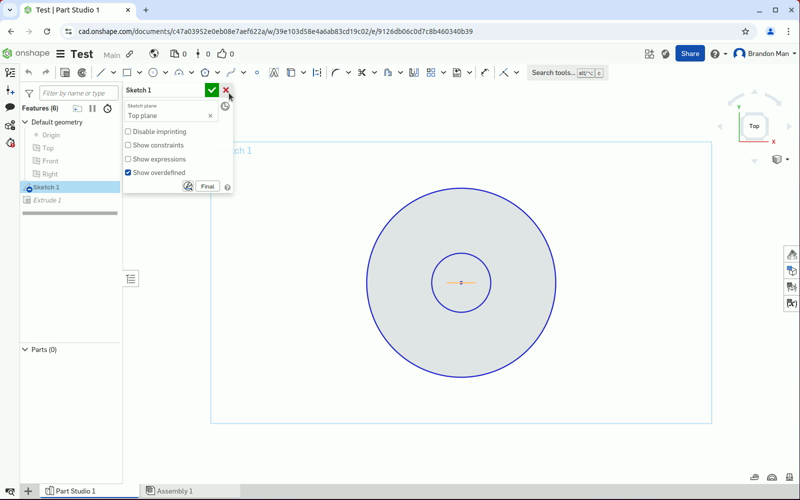
click(229, 92)
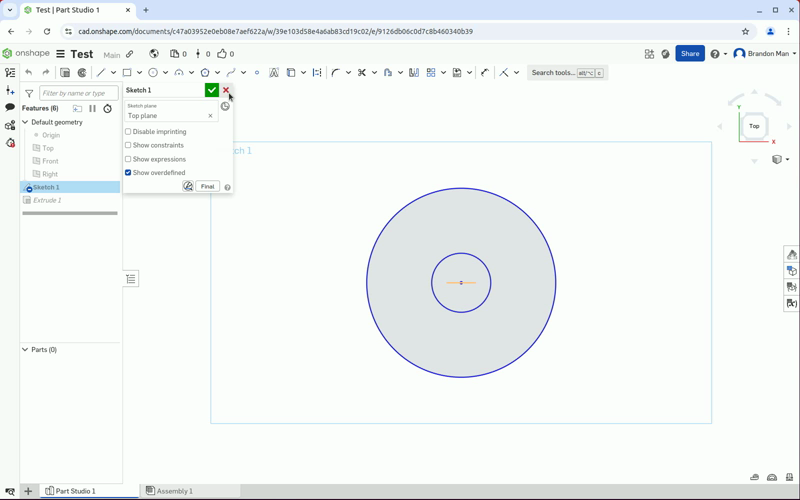
key(shift+s)
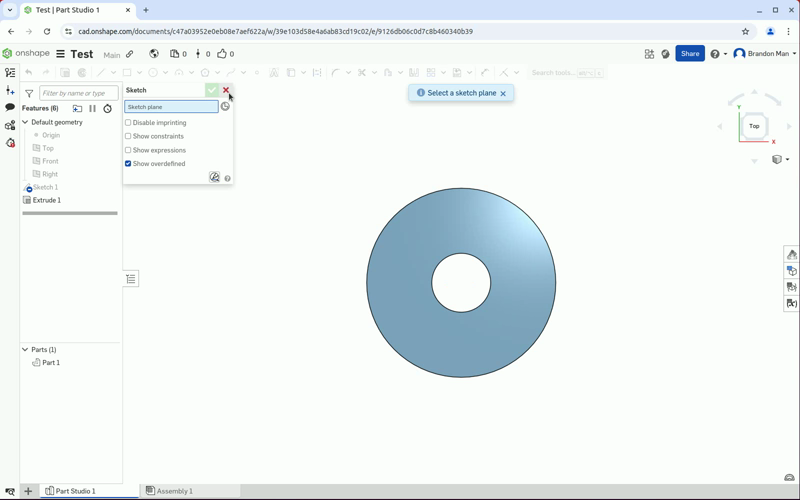
mouse_move(73, 150)
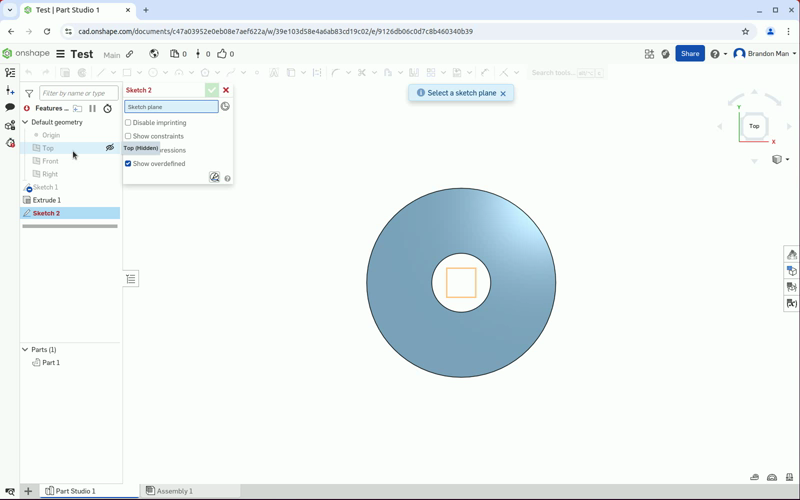
click(73, 150)
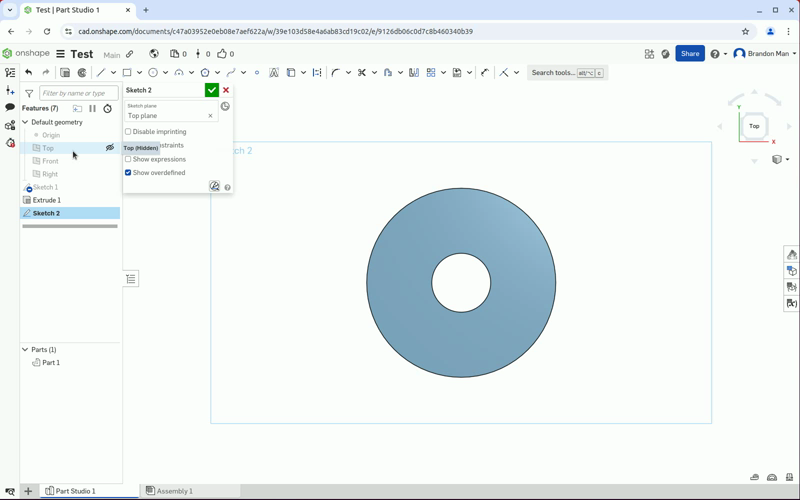
mouse_move(73, 352)
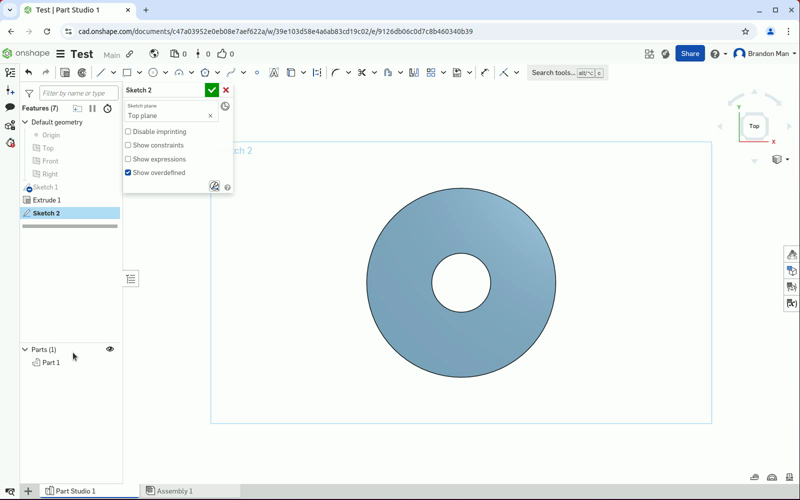
key(y)
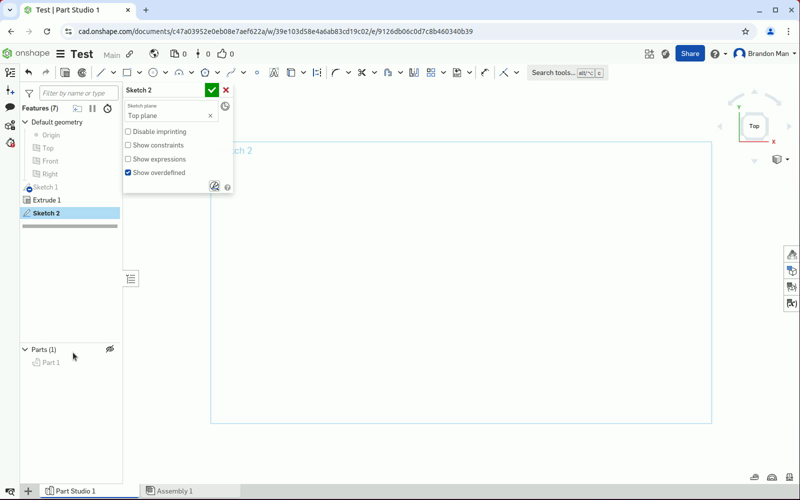
key(c)
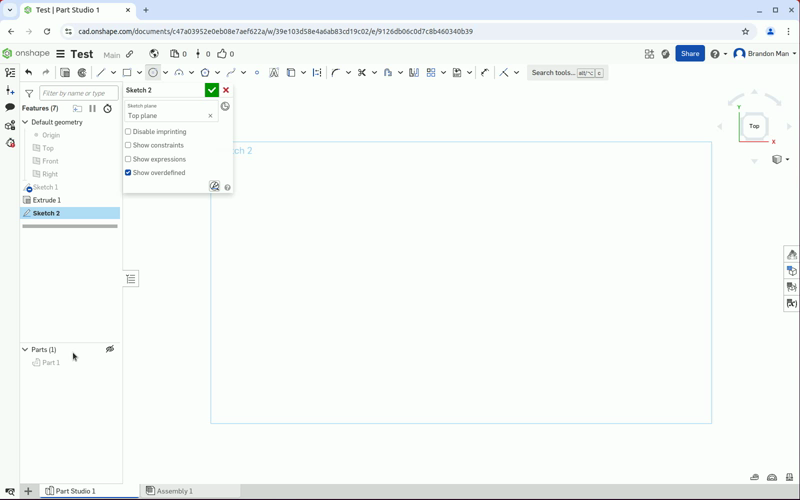
key_down(shift)
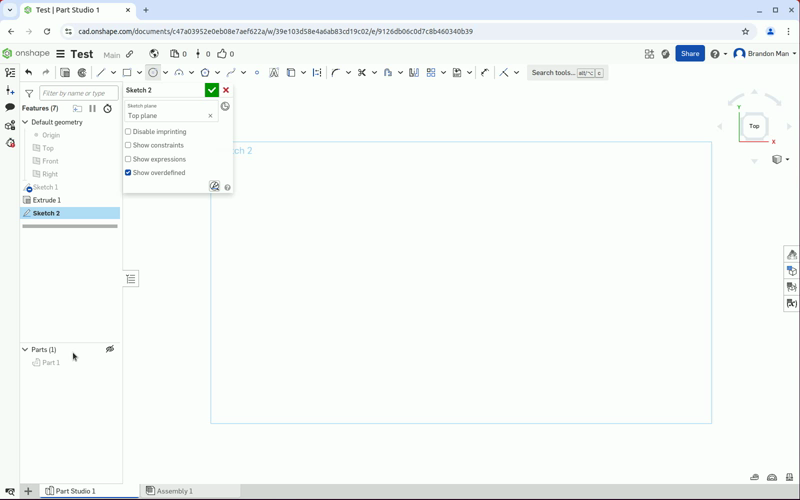
mouse_move(460, 282)
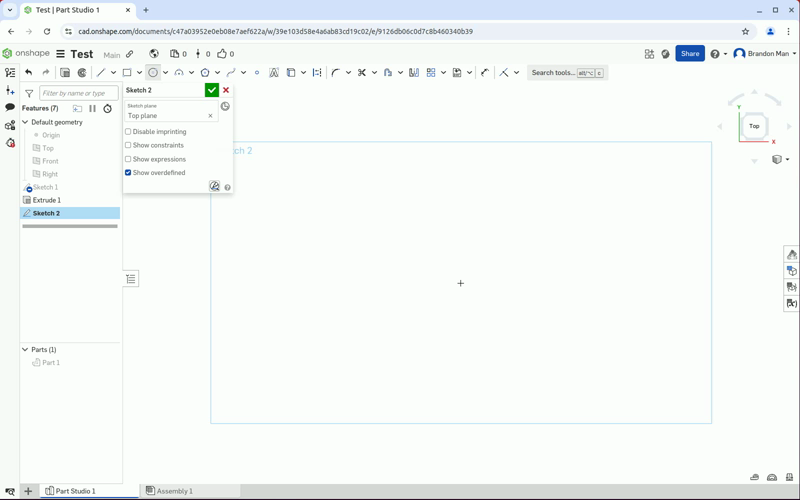
click(460, 282)
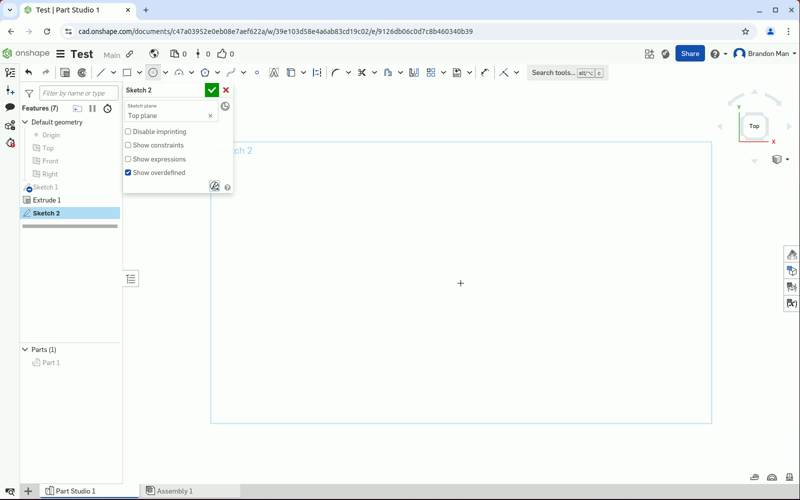
key_up(shift)
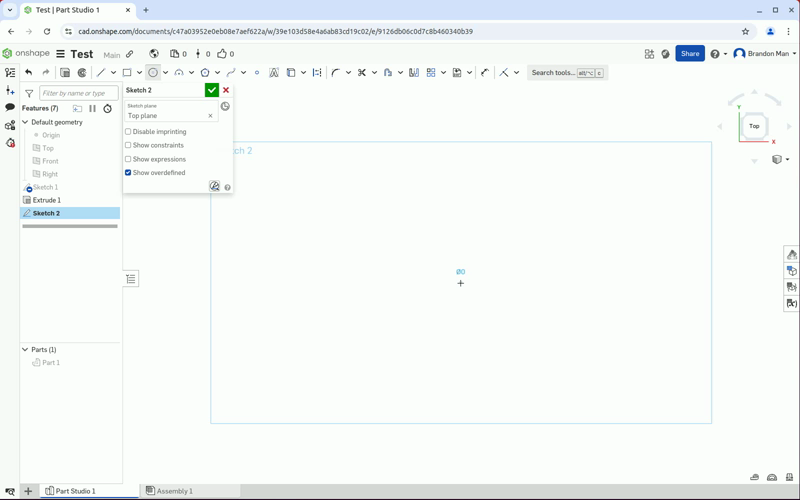
mouse_move(491, 282)
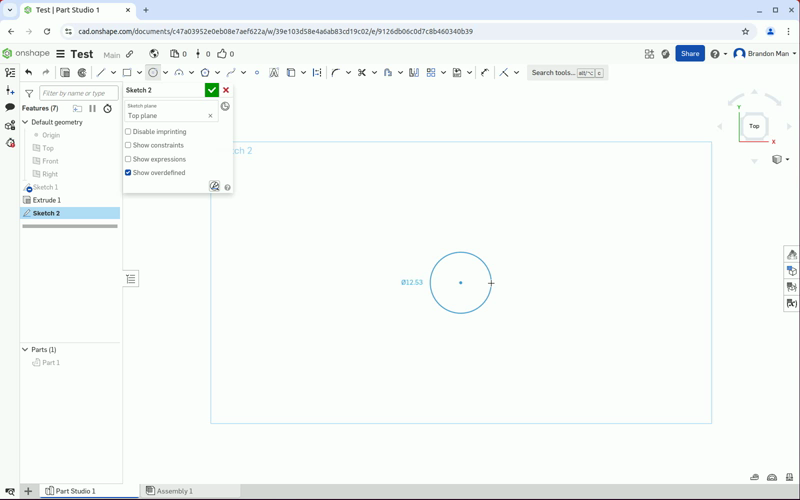
click(491, 282)
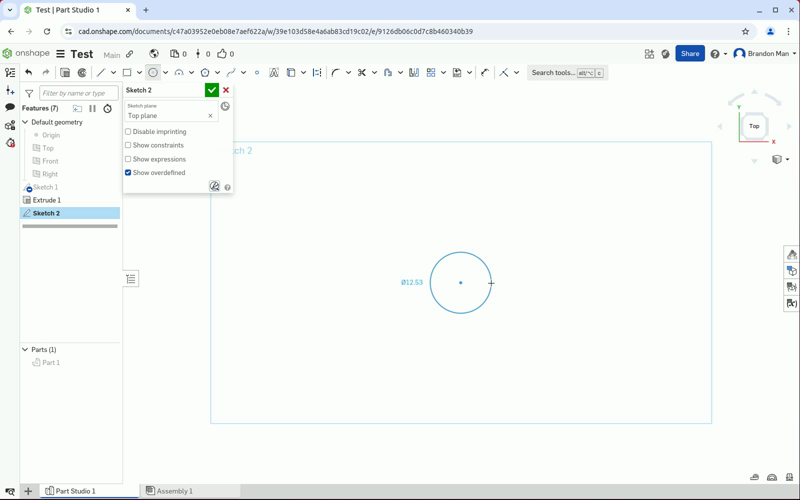
key(esc)
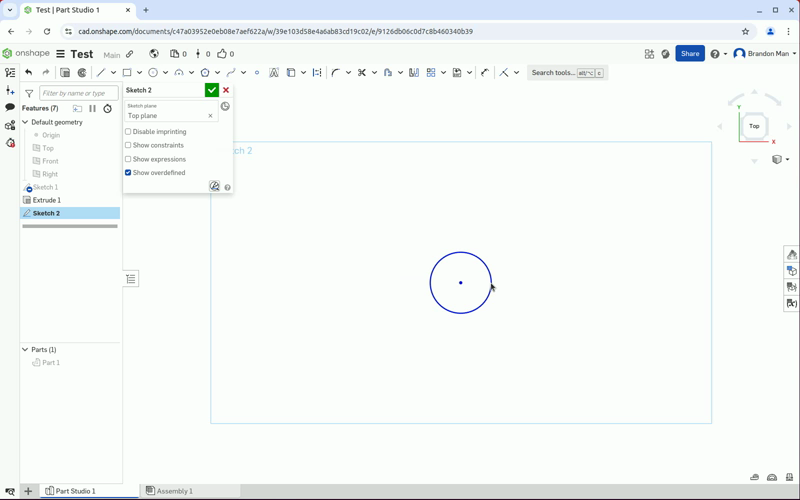
key(c)
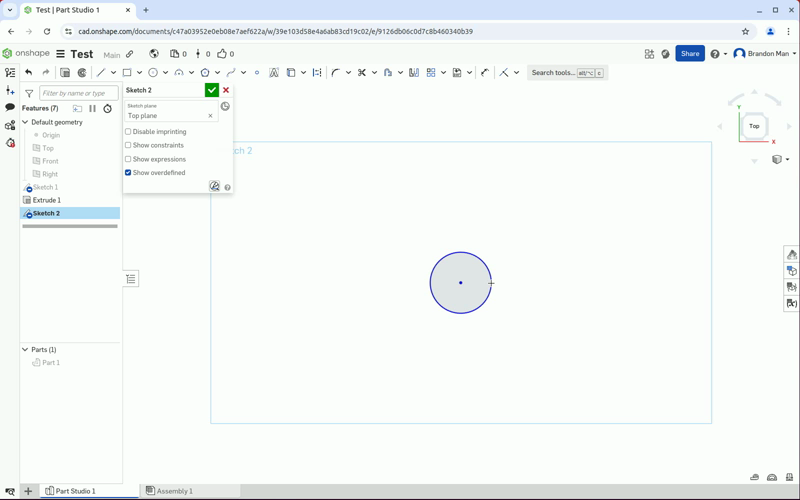
key_down(shift)
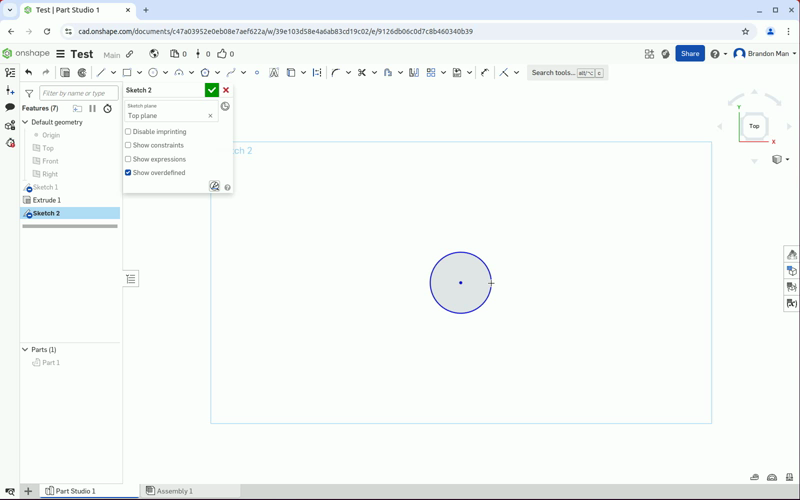
mouse_move(460, 282)
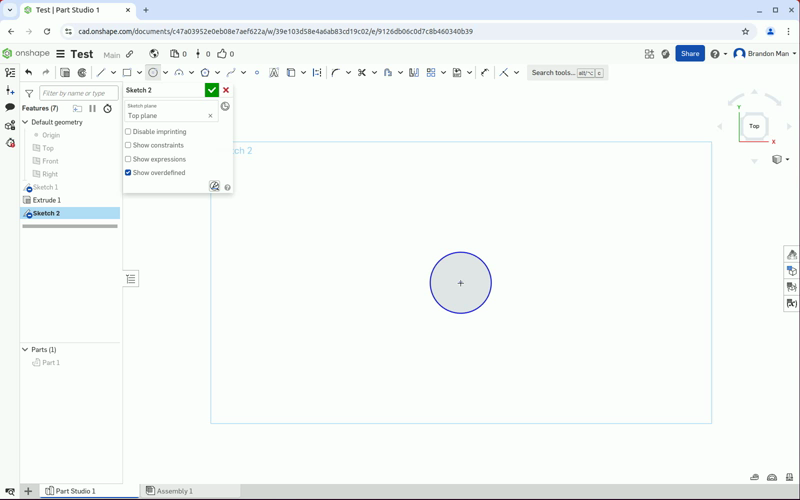
click(460, 282)
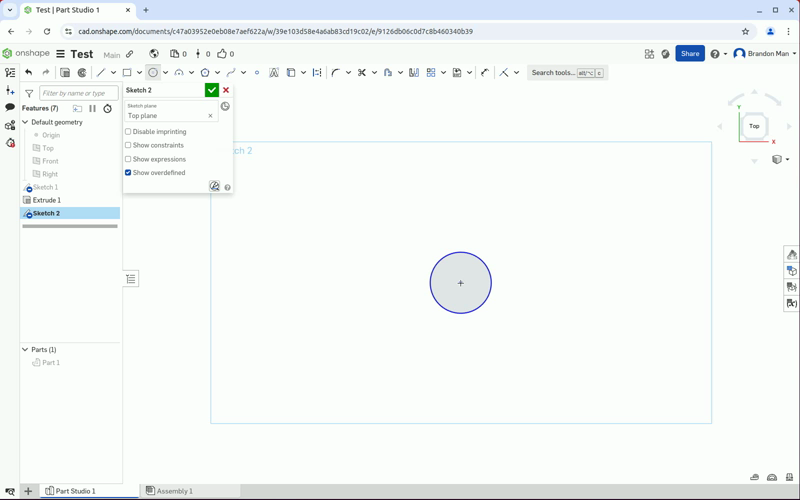
key_up(shift)
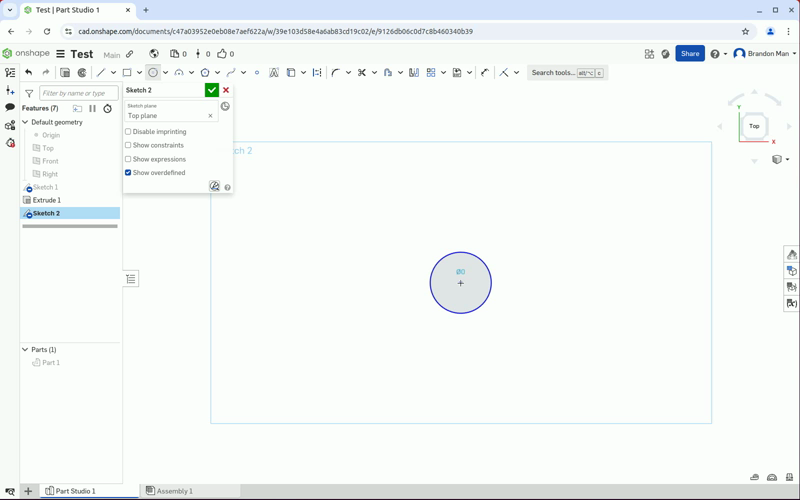
mouse_move(479, 282)
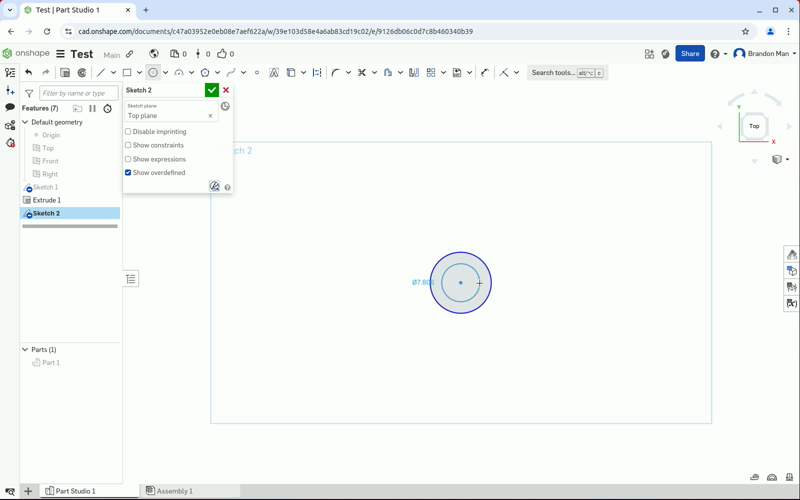
click(479, 282)
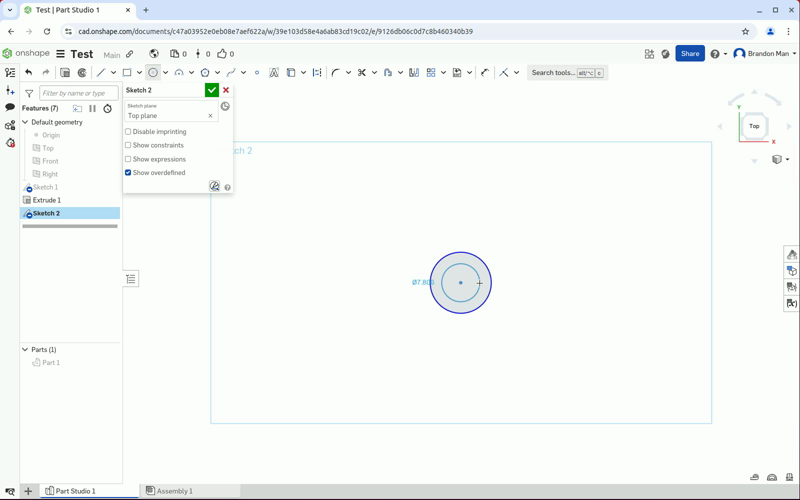
key(esc)
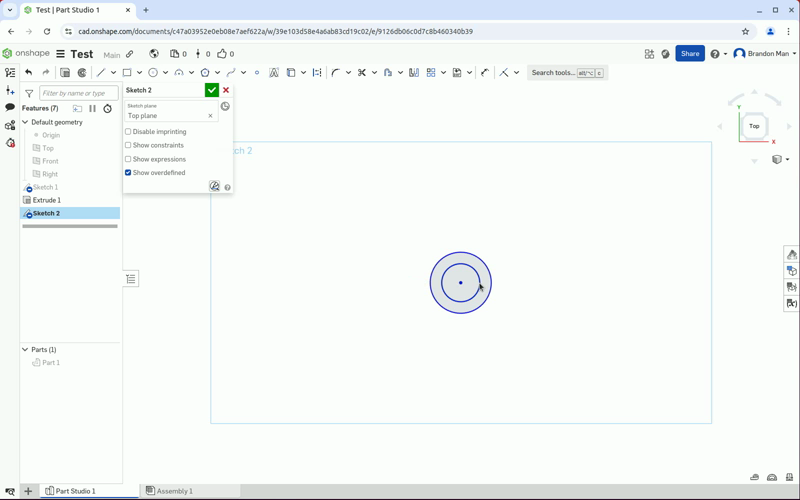
mouse_move(476, 267)
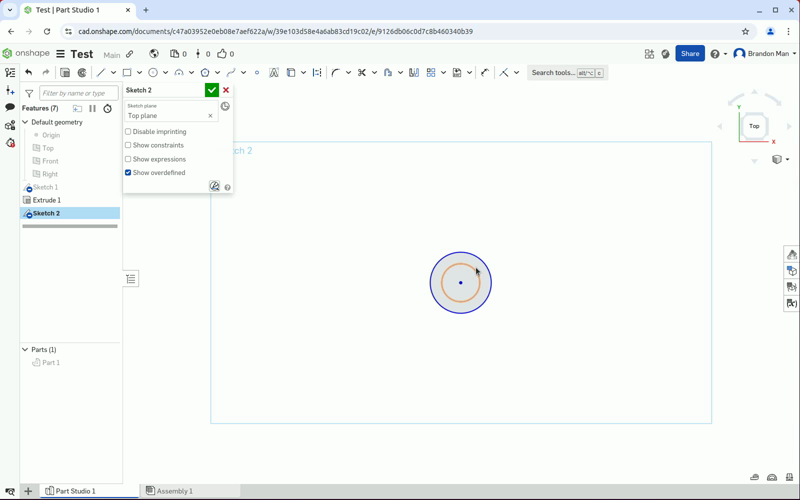
click(476, 267)
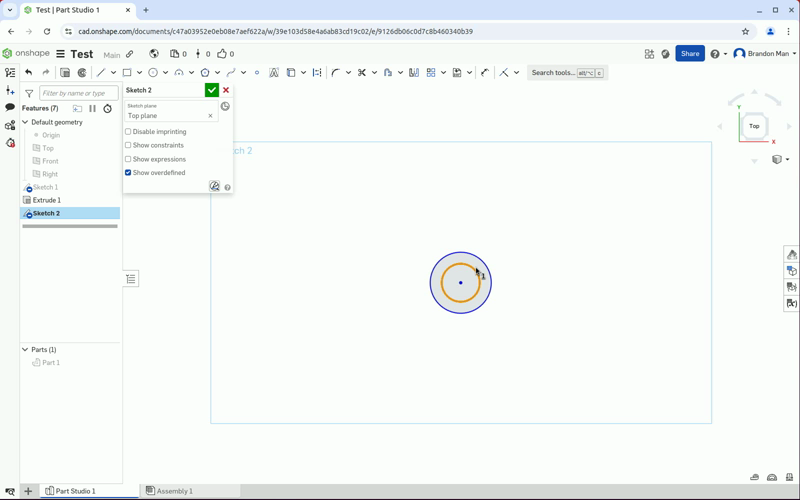
mouse_move(73, 352)
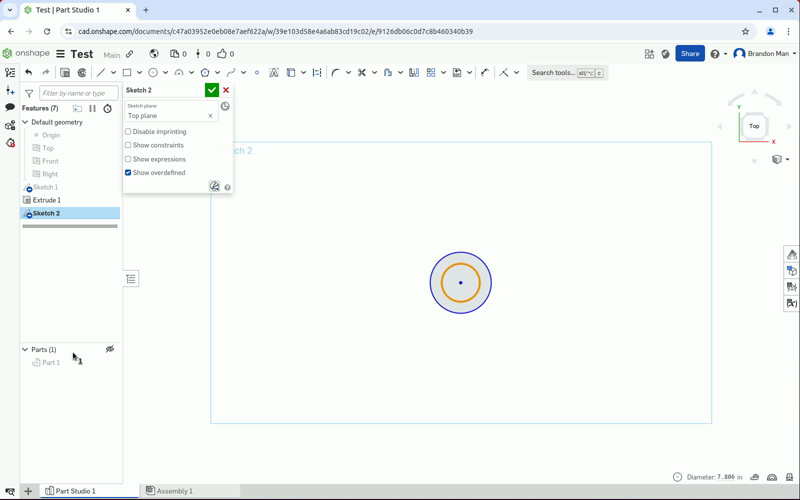
key(shift+y)
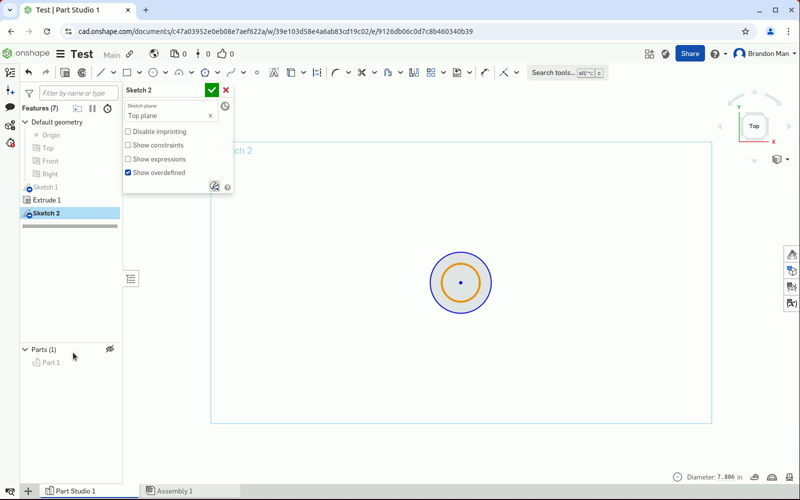
key(shift+e)
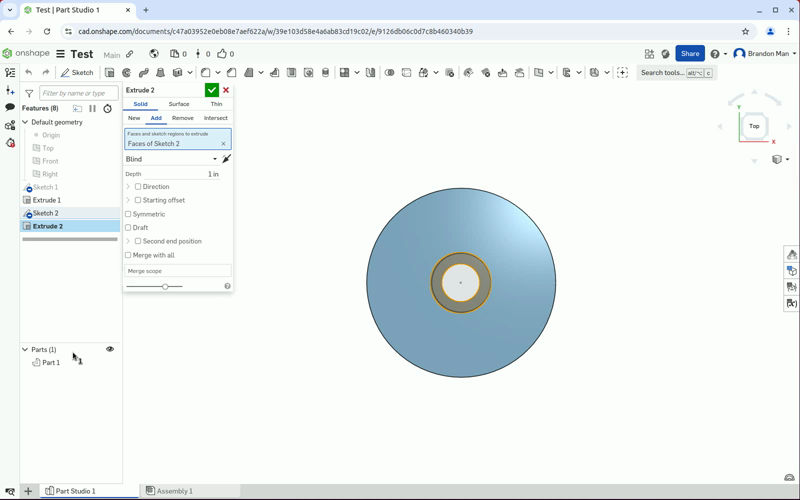
mouse_move(143, 106)
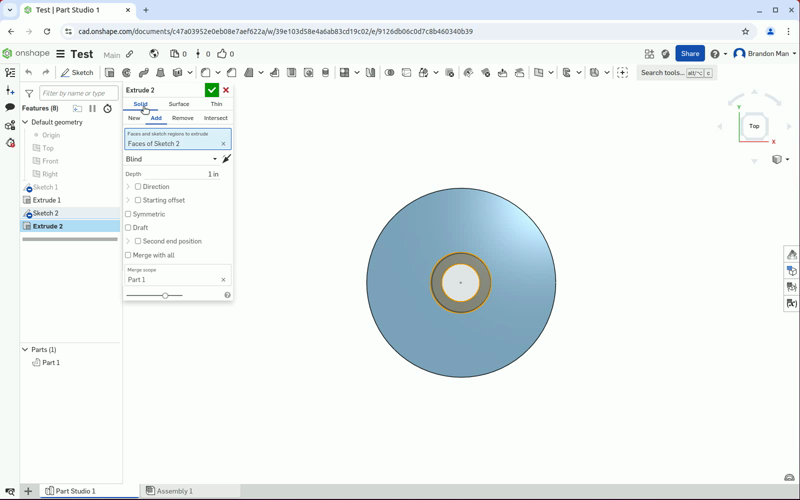
click(143, 106)
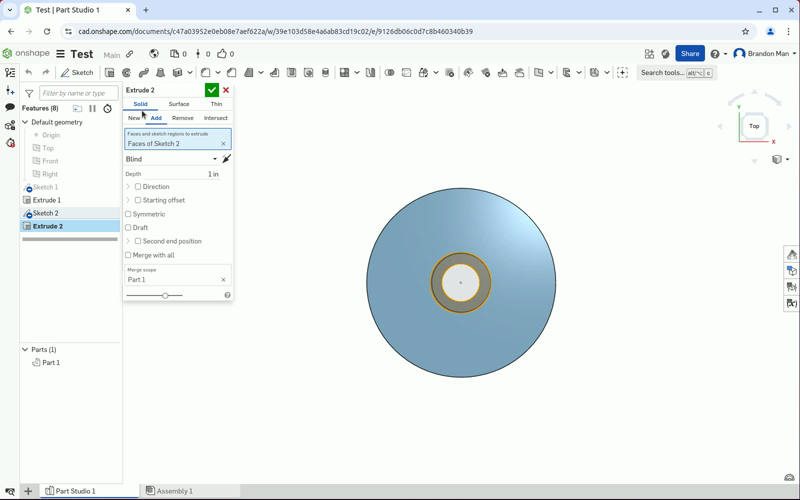
mouse_move(137, 120)
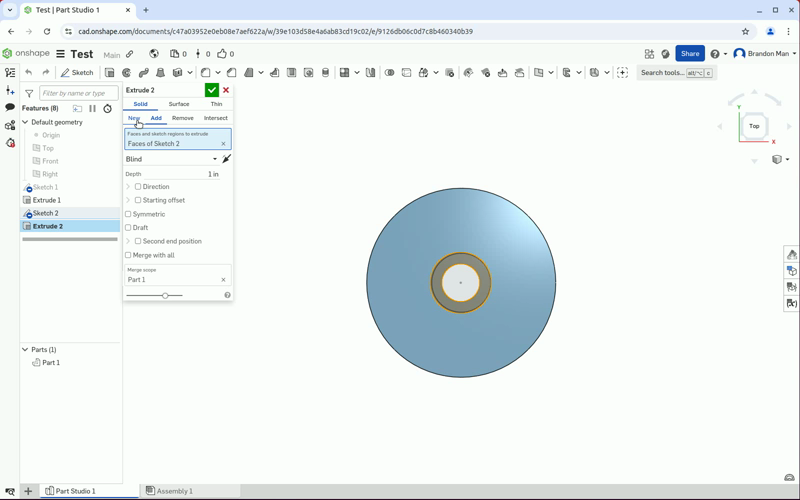
click(137, 120)
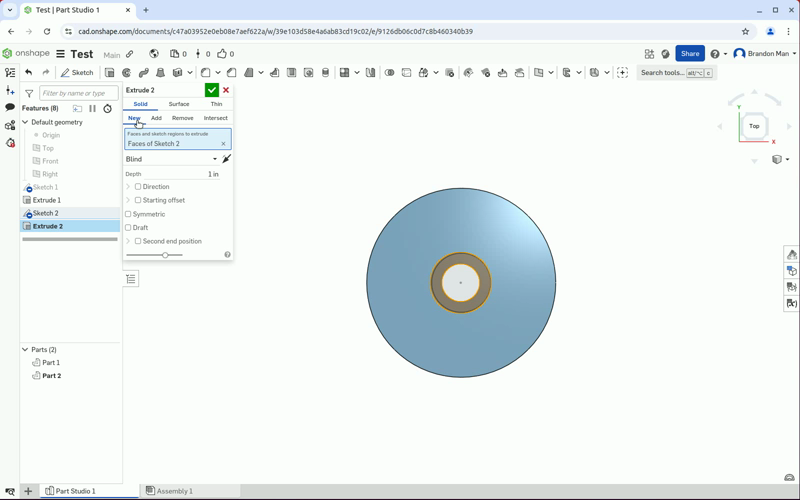
key(tab, 4)
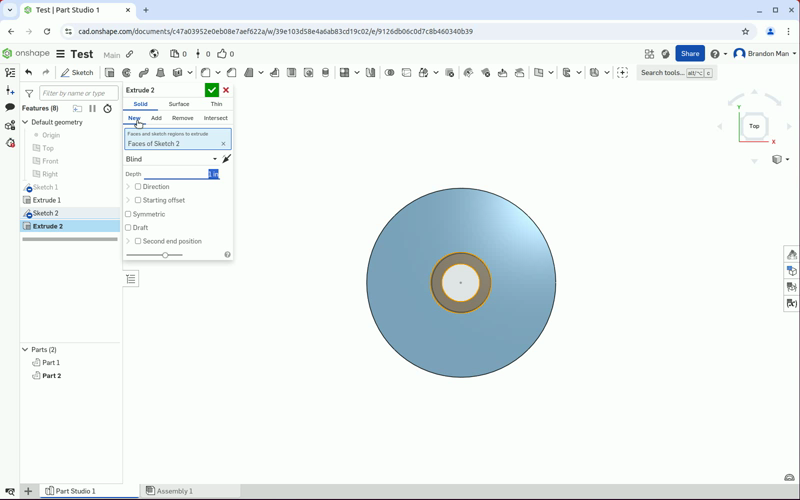
text(23.108)
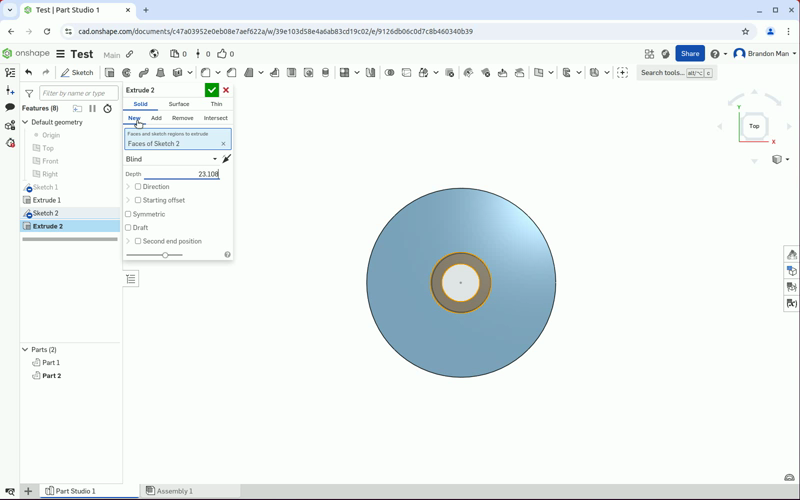
key(enter)
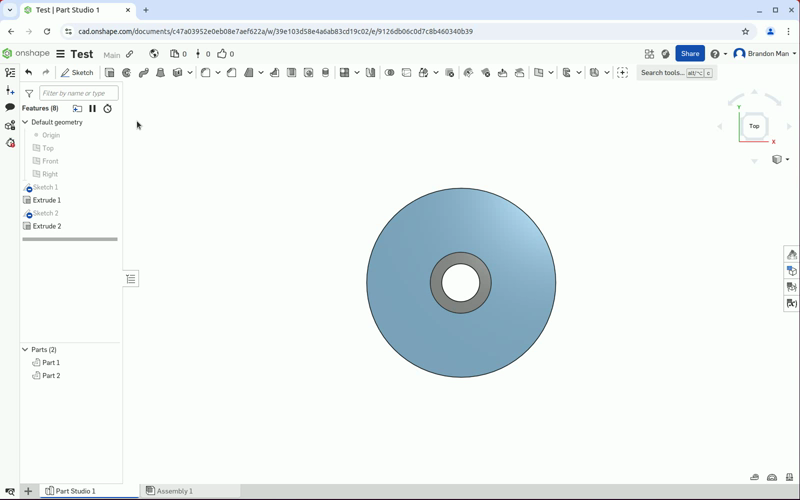
key(shift+h)
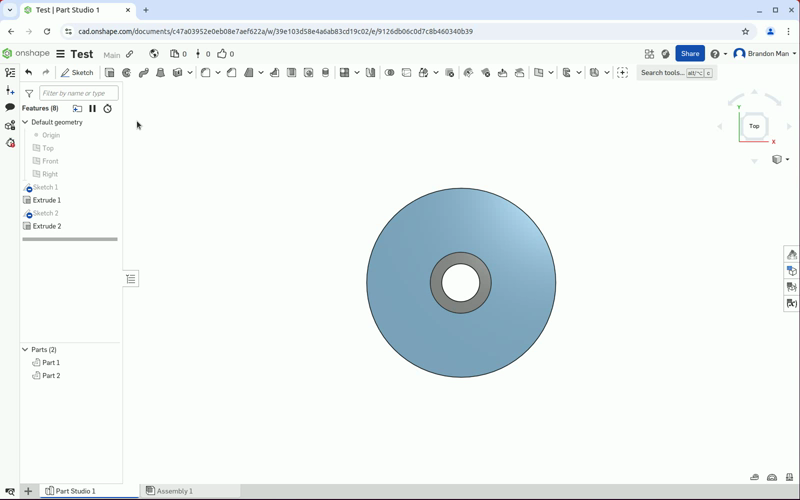
key(shift+h)
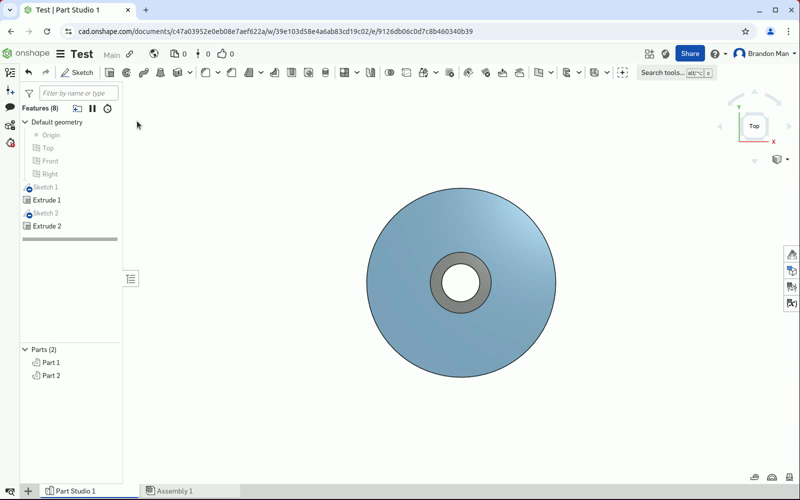
mouse_move(73, 189)
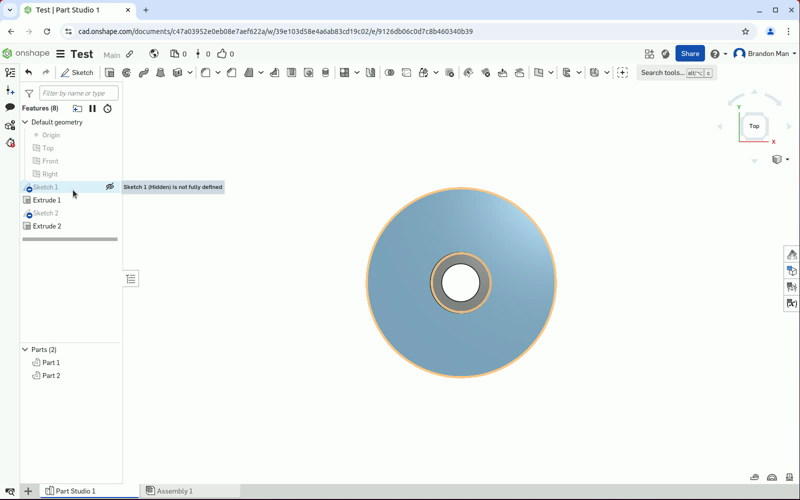
click(73, 189)
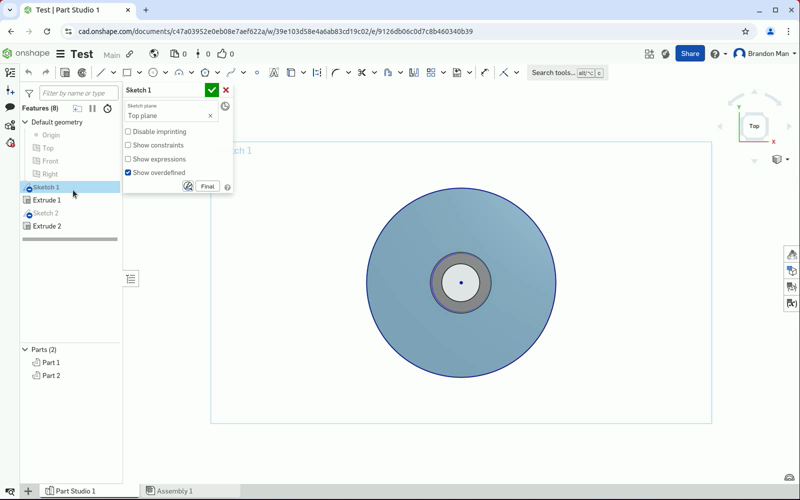
mouse_move(229, 92)
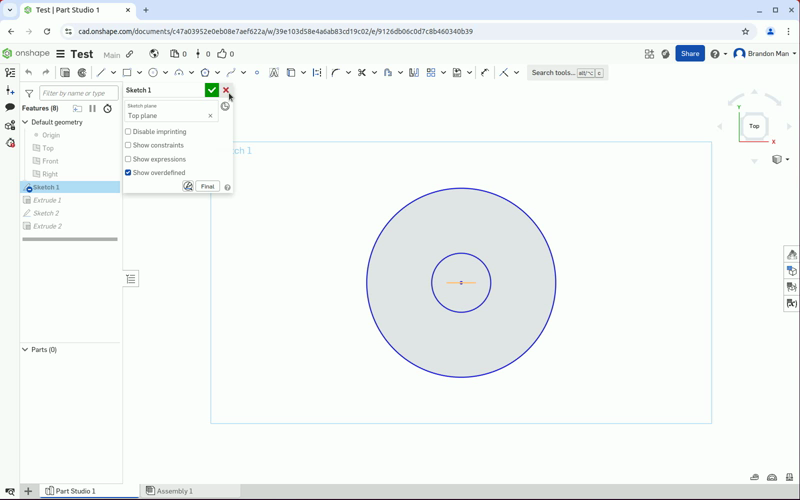
click(229, 92)
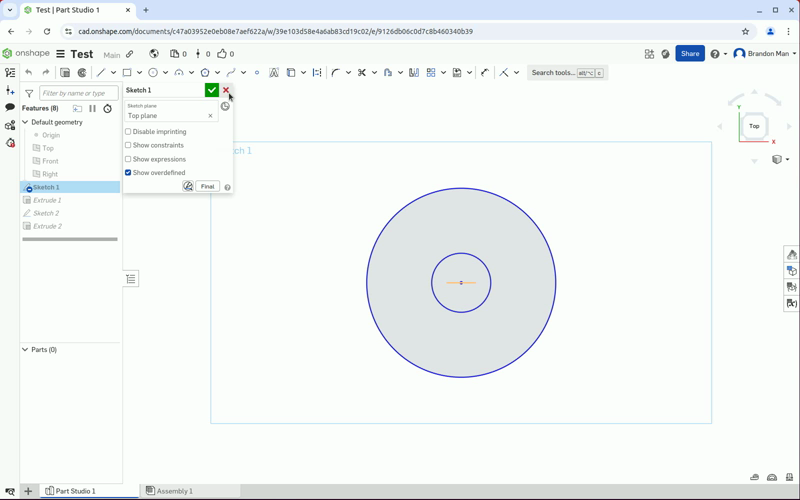
key(shift+s)
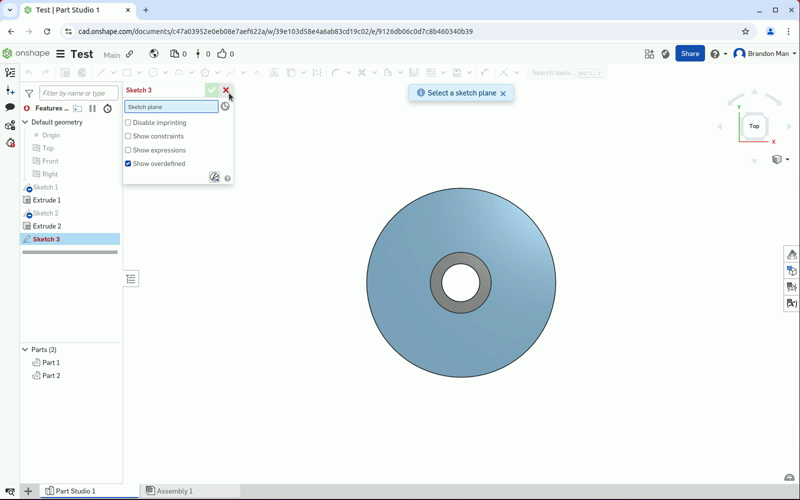
mouse_move(73, 150)
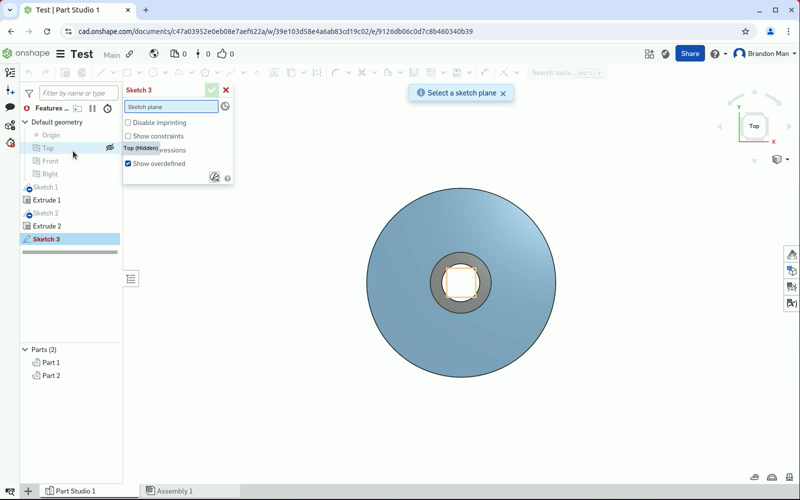
click(73, 150)
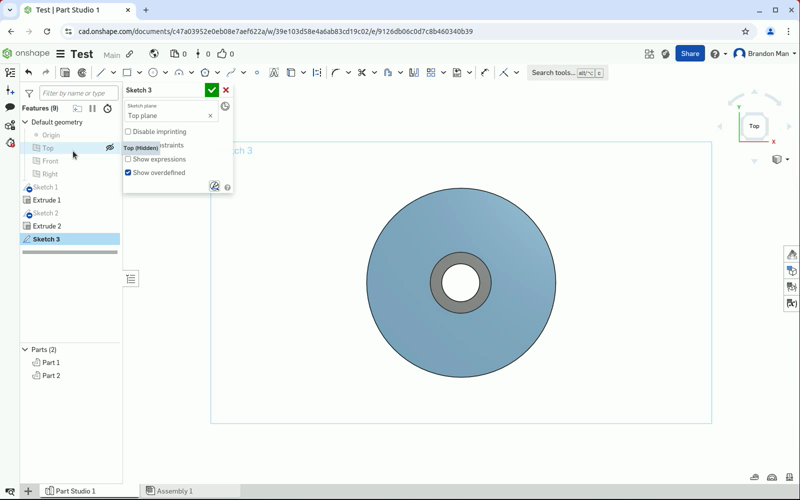
mouse_move(73, 352)
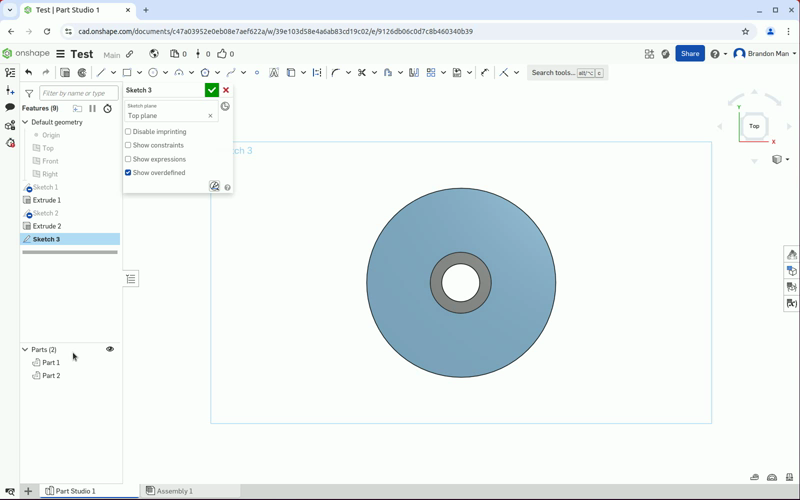
key(y)
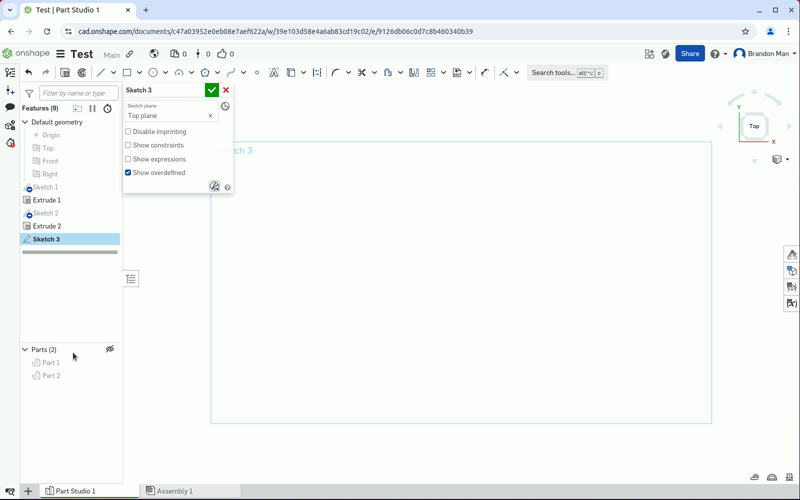
key(l)
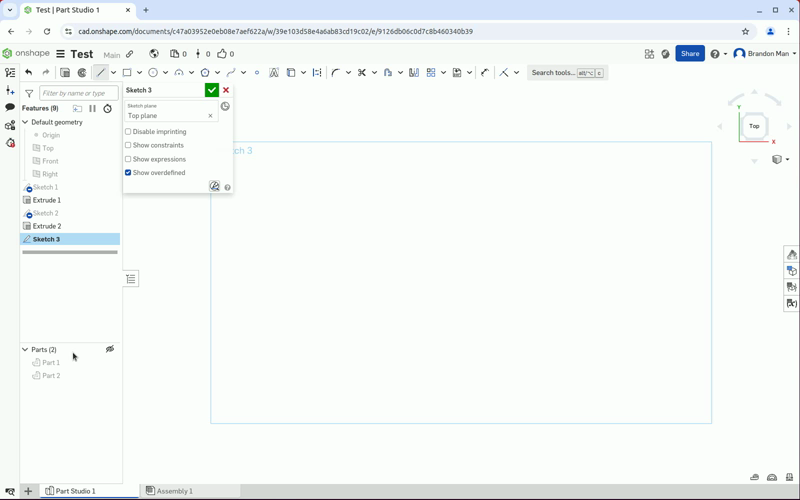
key_down(shift)
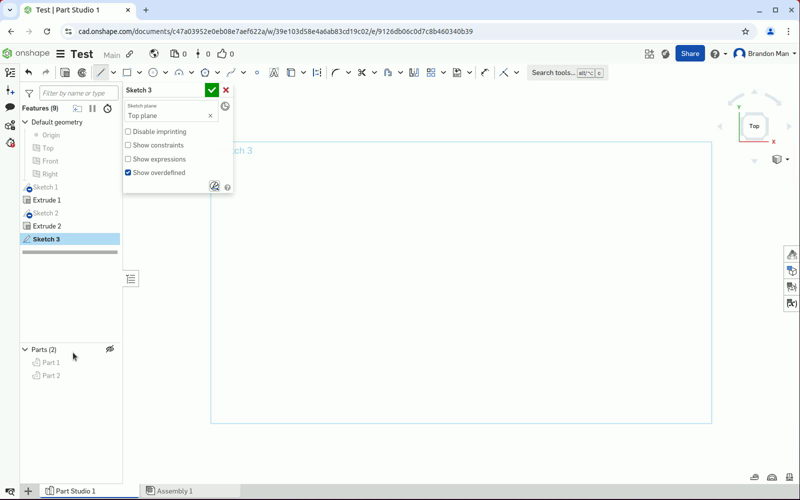
mouse_move(310, 292)
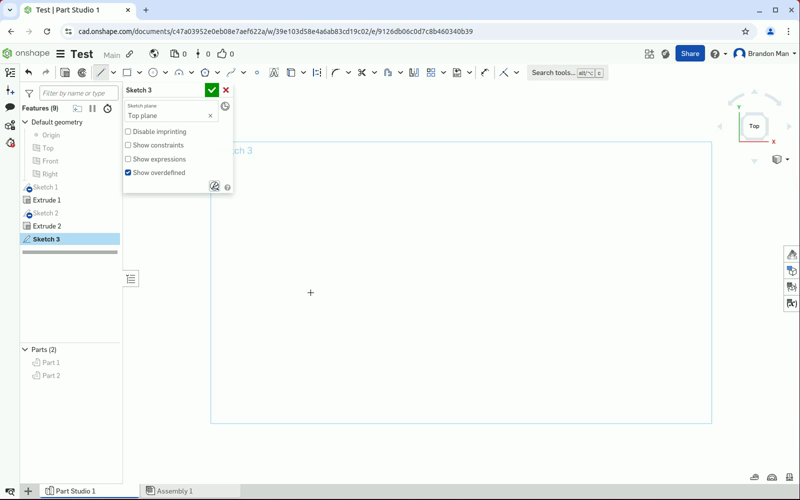
click(310, 292)
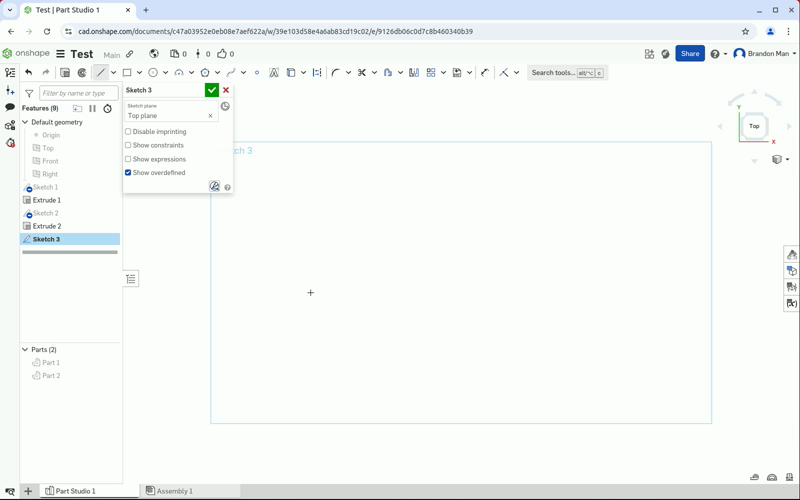
key_up(shift)
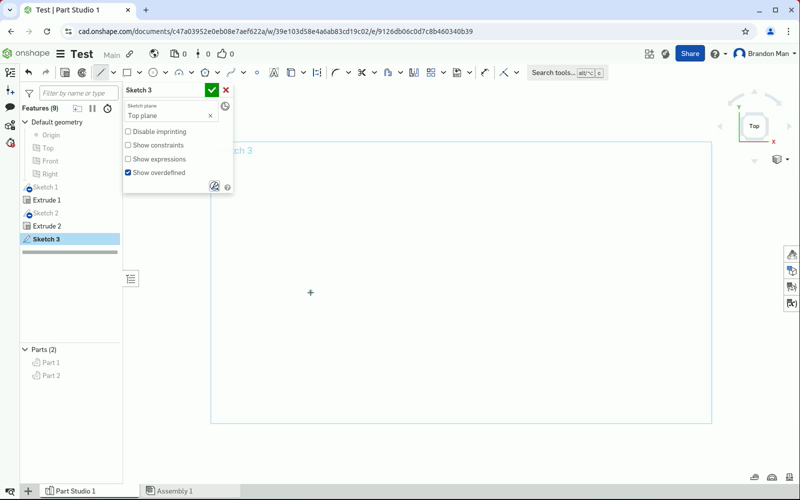
key_down(shift)
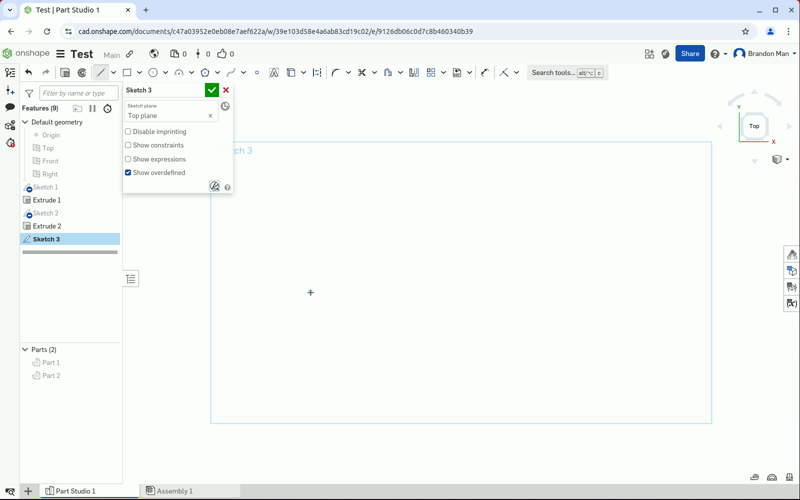
mouse_move(497, 292)
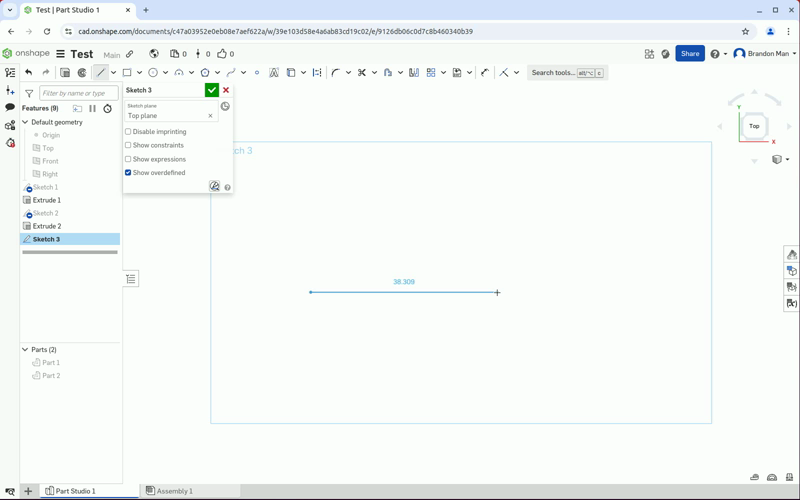
click(497, 292)
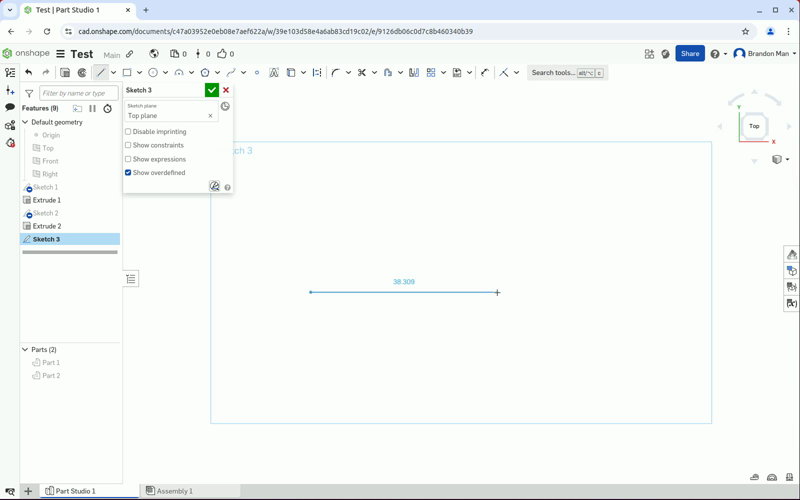
key_up(shift)
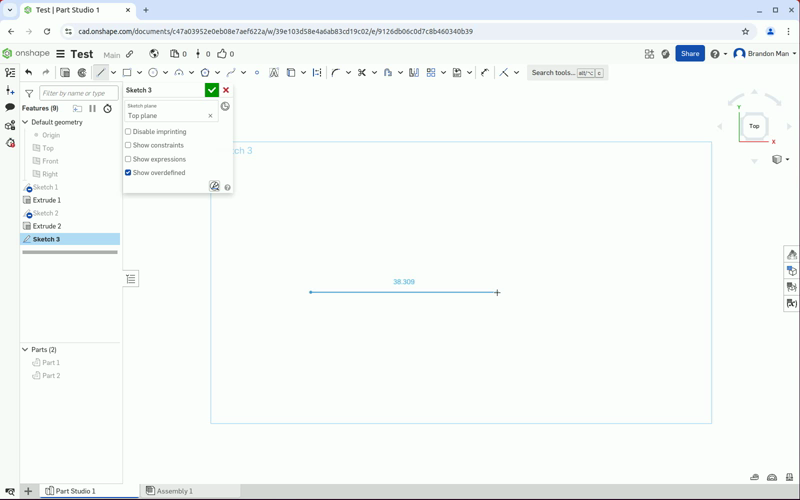
key_down(shift)
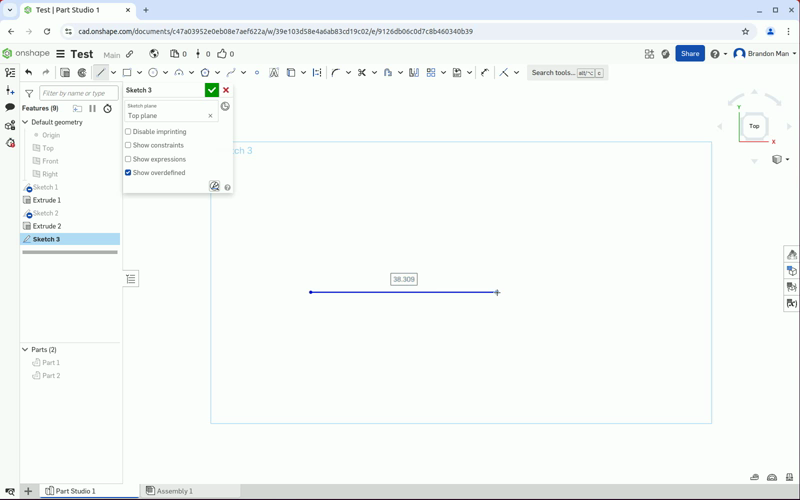
mouse_move(527, 292)
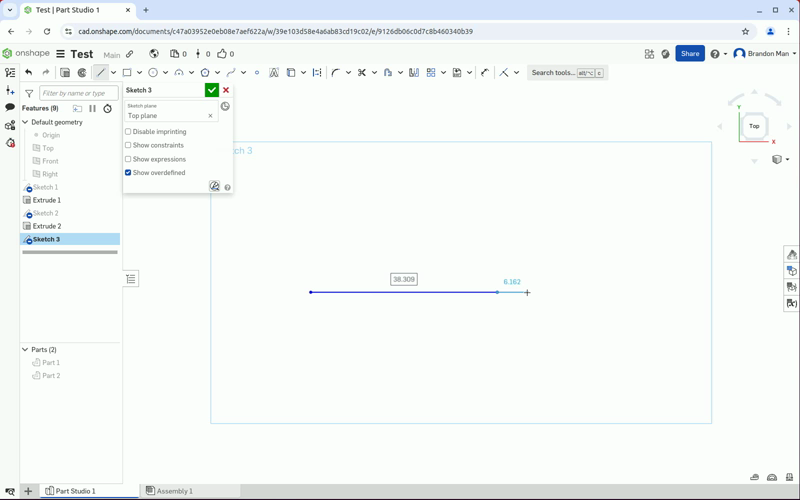
mouse_move(497, 272)
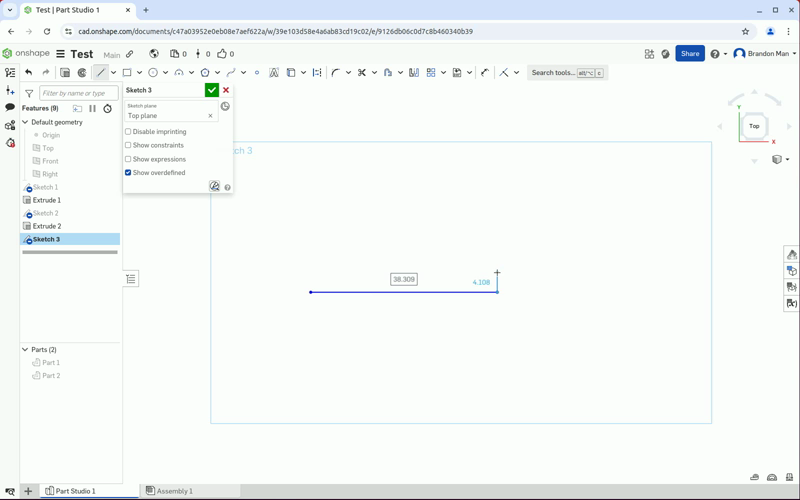
click(497, 272)
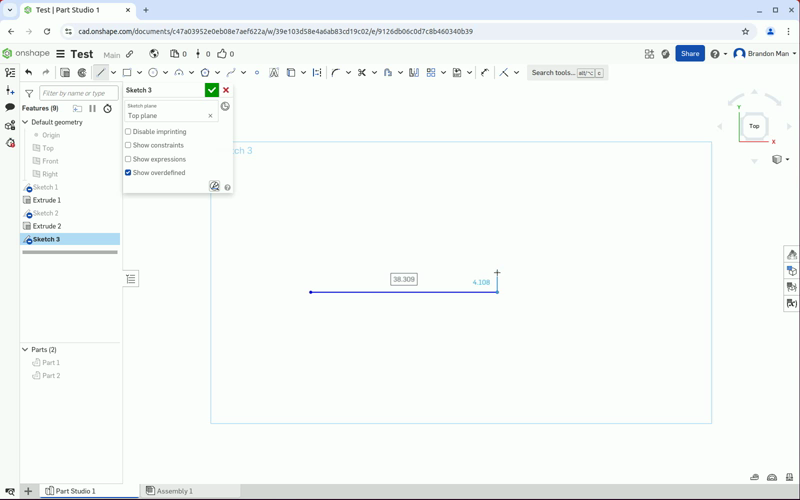
key_up(shift)
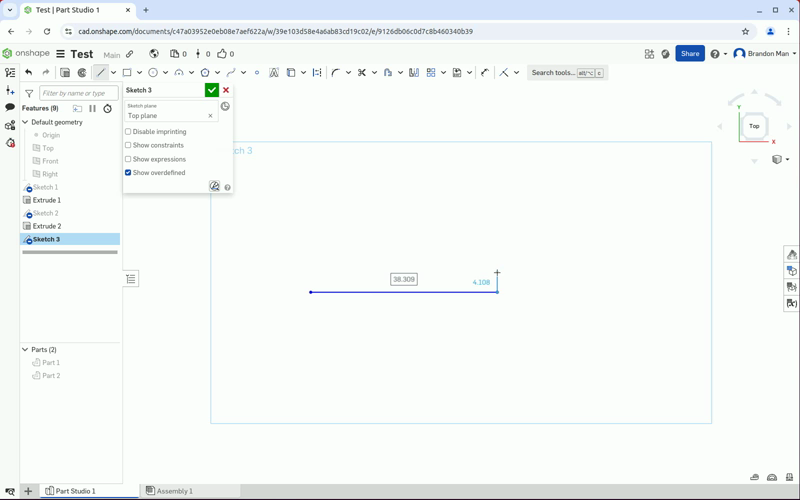
key_down(shift)
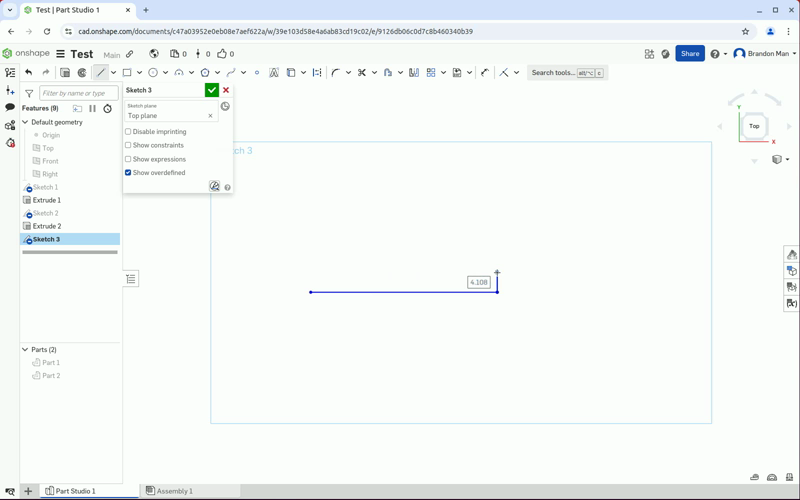
mouse_move(310, 272)
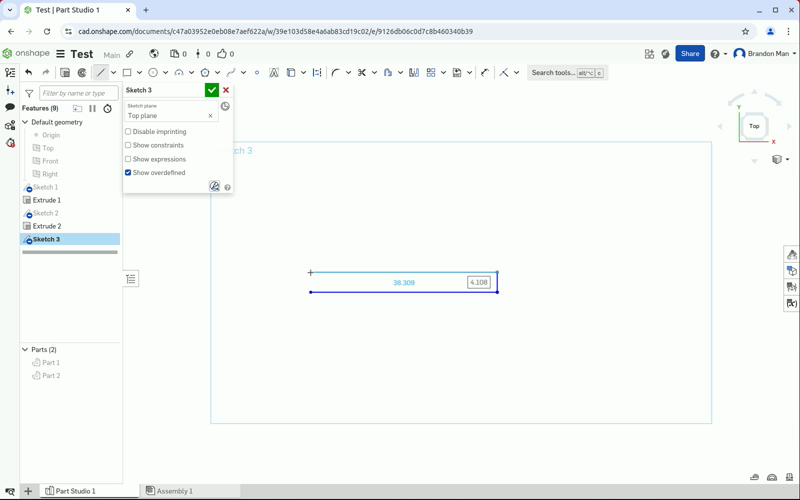
click(310, 272)
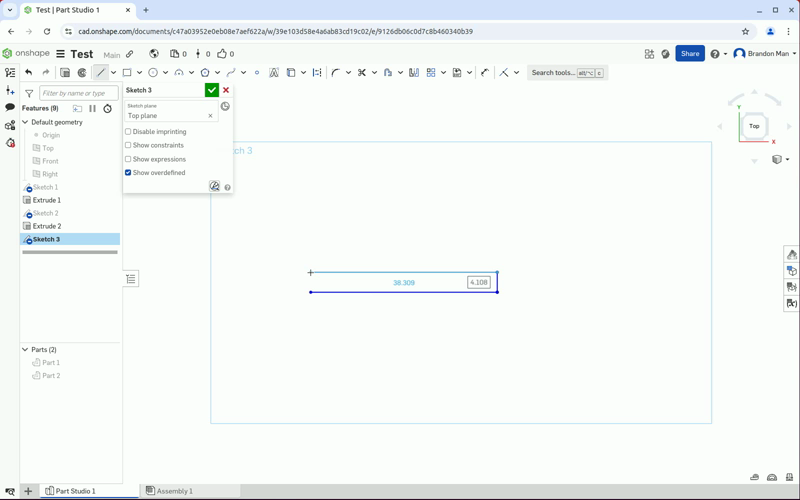
key_up(shift)
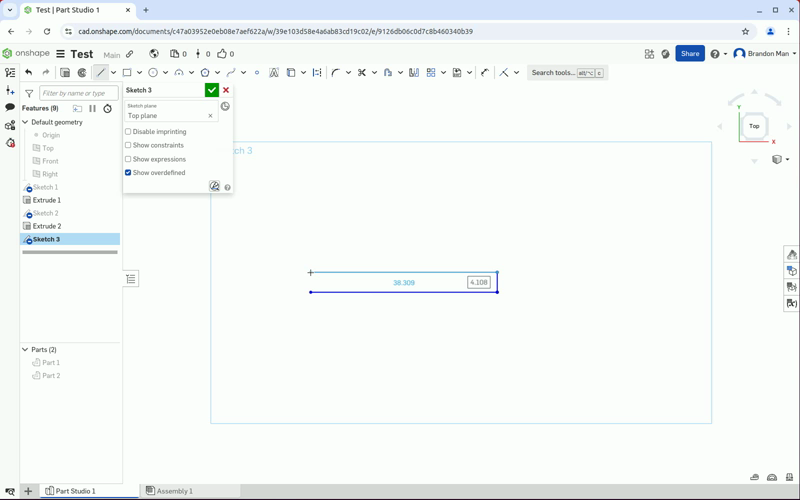
mouse_move(340, 272)
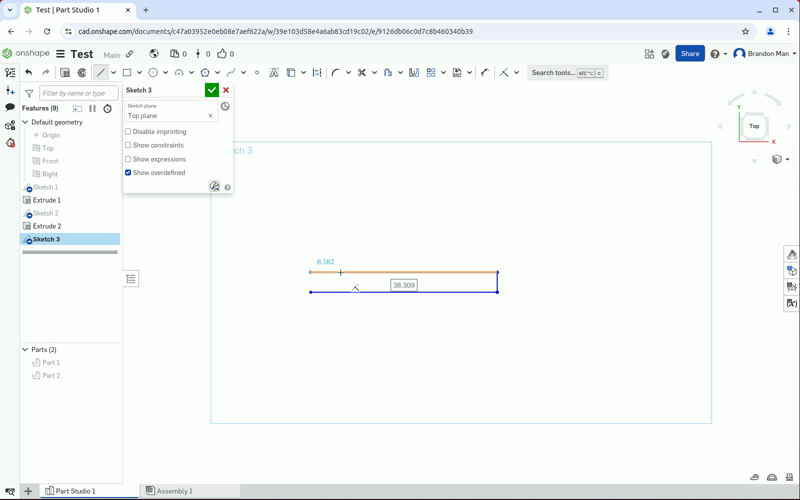
key_down(shift)
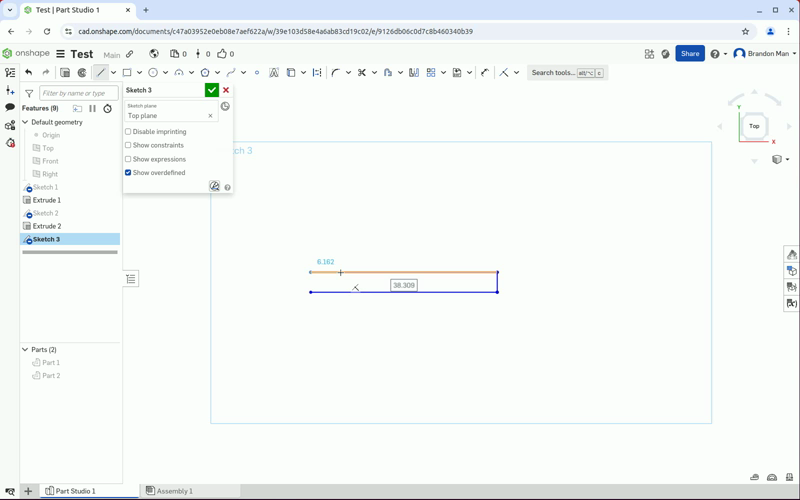
mouse_move(310, 292)
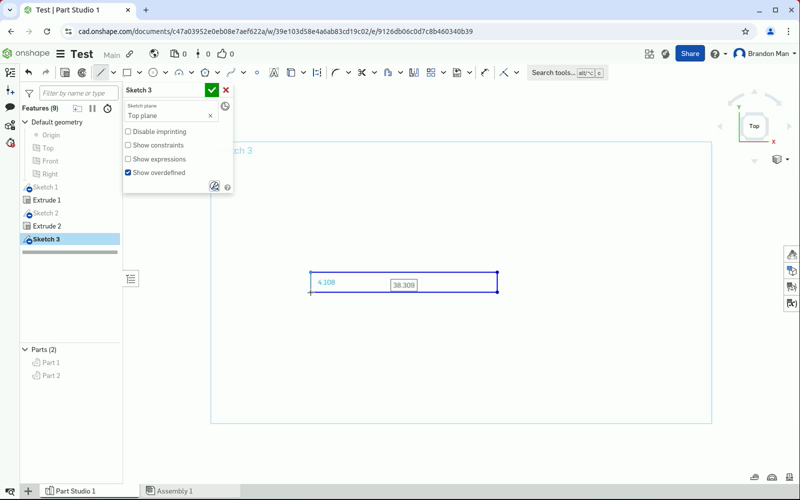
key_up(shift)
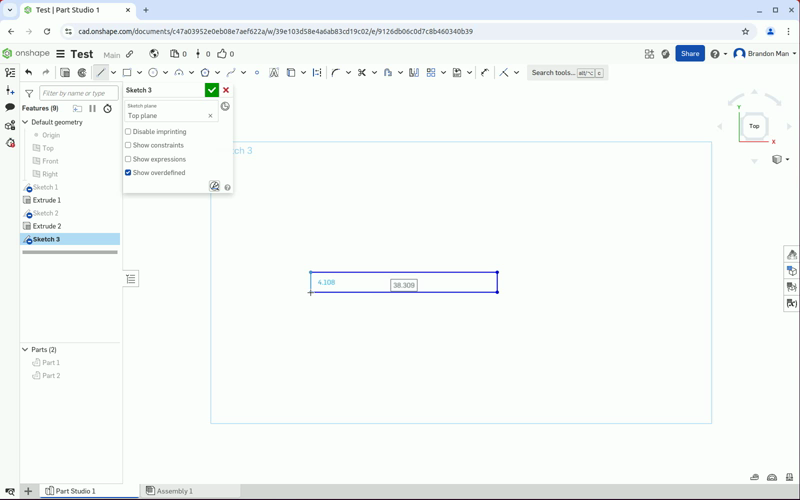
click(310, 292)
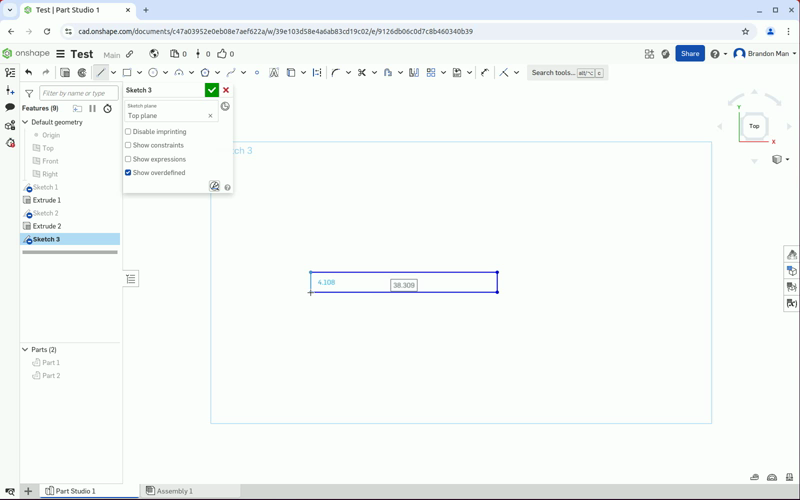
key(esc)
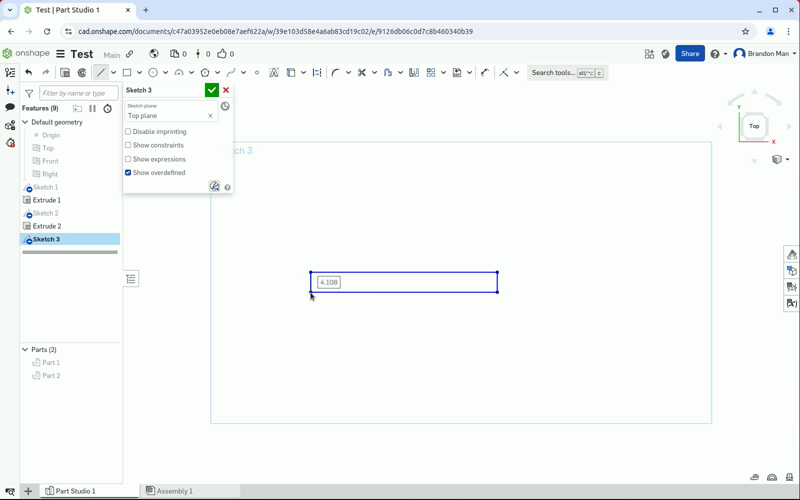
mouse_move(458, 275)
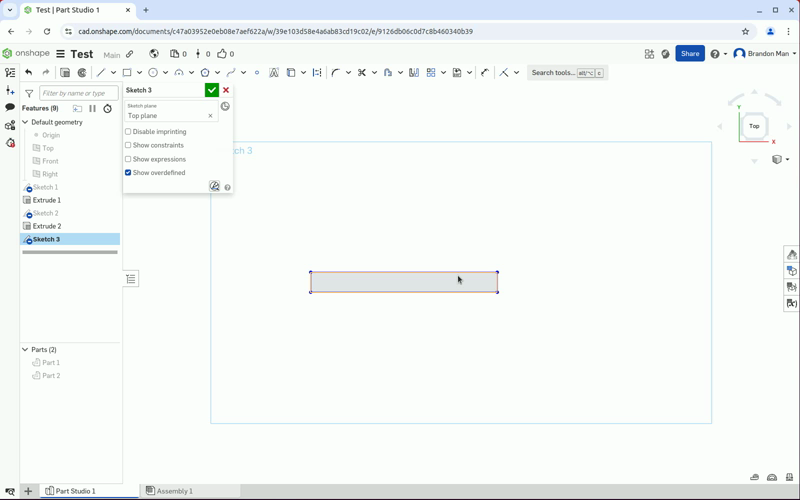
click(458, 275)
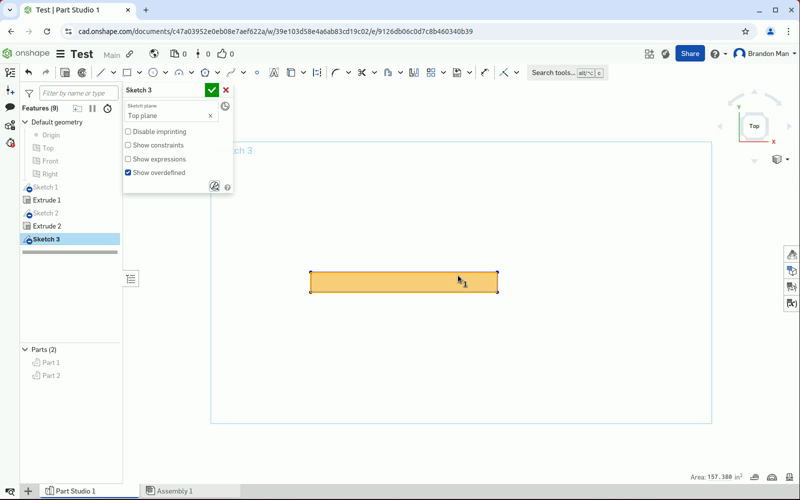
mouse_move(73, 352)
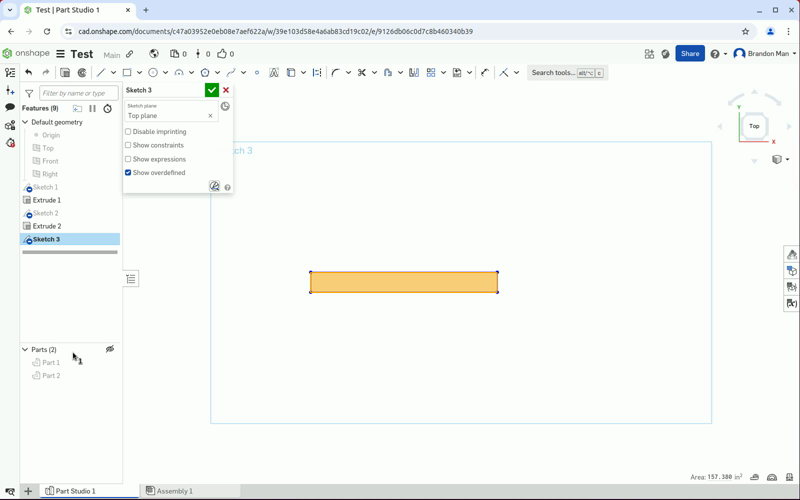
key(shift+y)
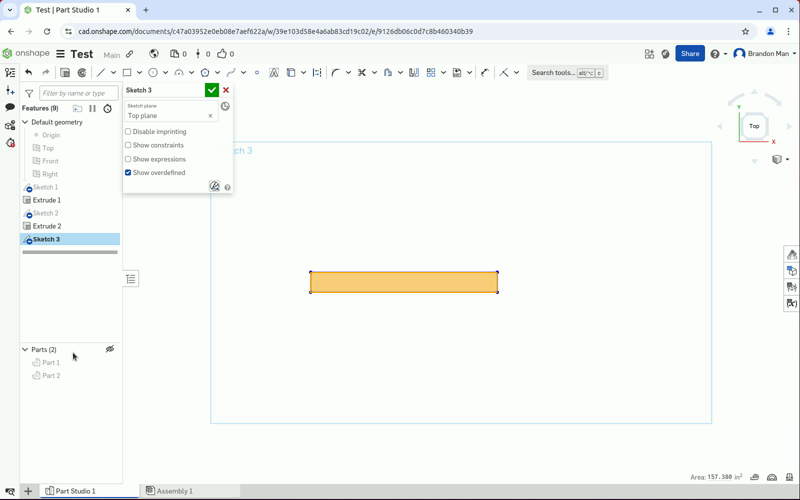
key(shift+e)
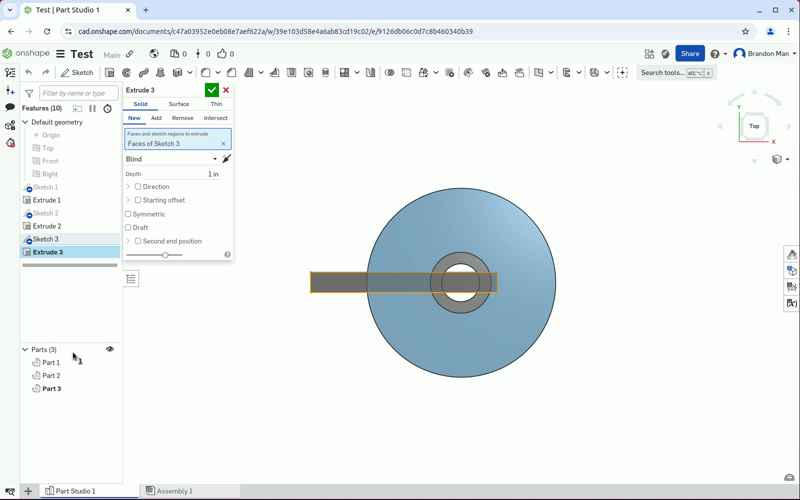
mouse_move(143, 106)
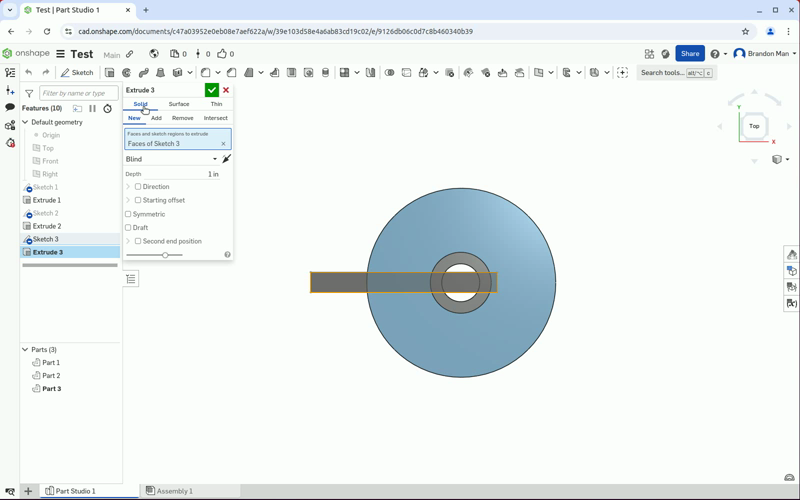
click(143, 106)
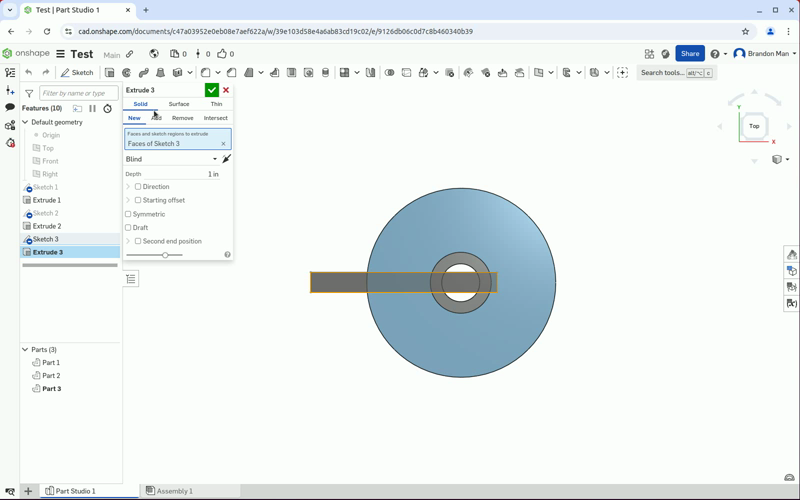
mouse_move(186, 120)
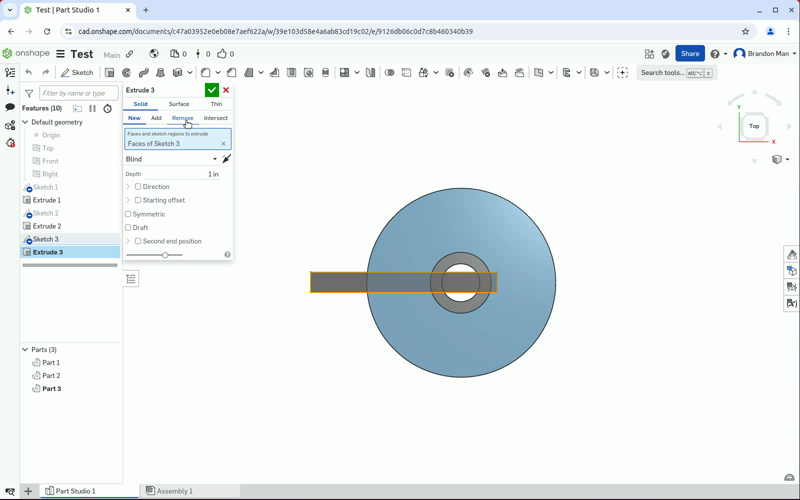
click(186, 120)
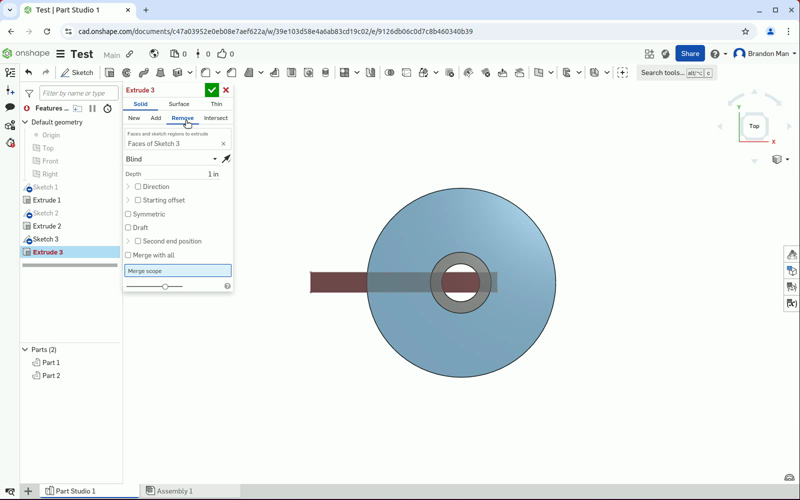
key(tab, 4)
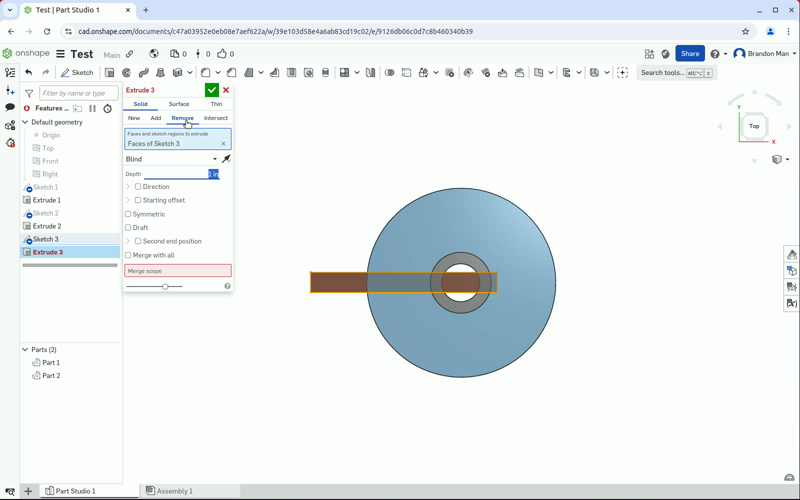
text(-1.926)
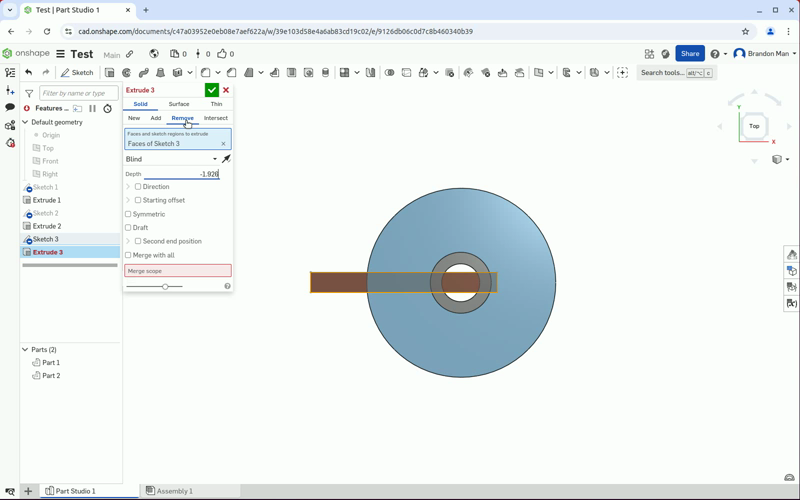
key(tab, 6)
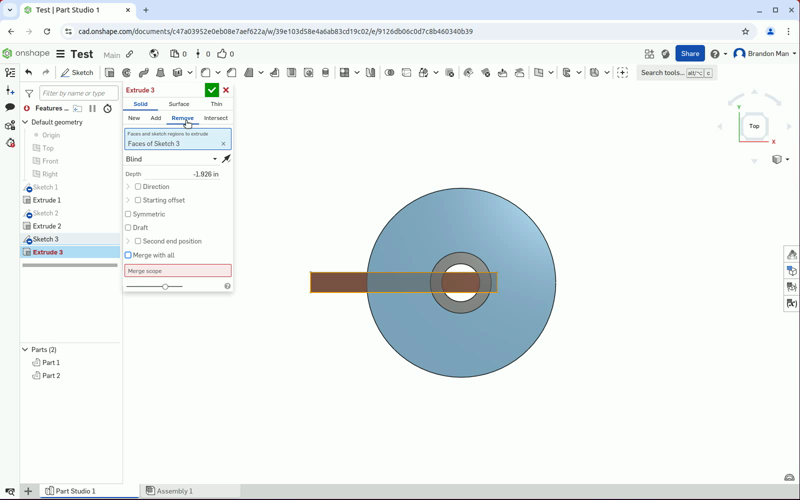
key(space)
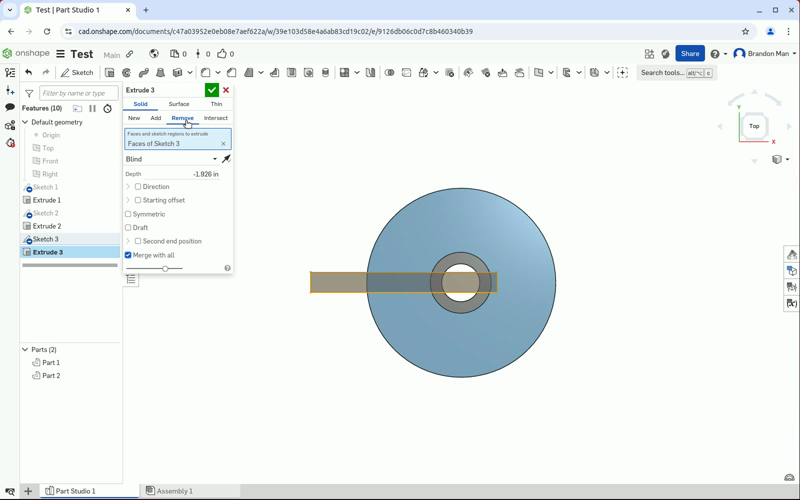
key(enter)
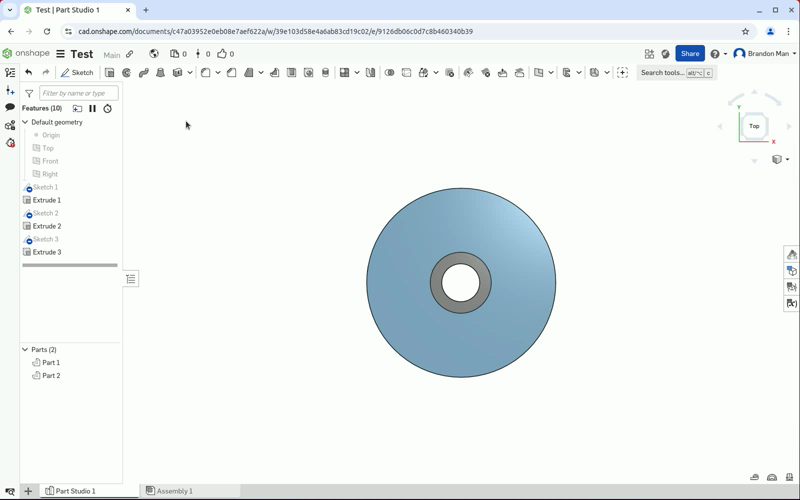
key(shift+h)
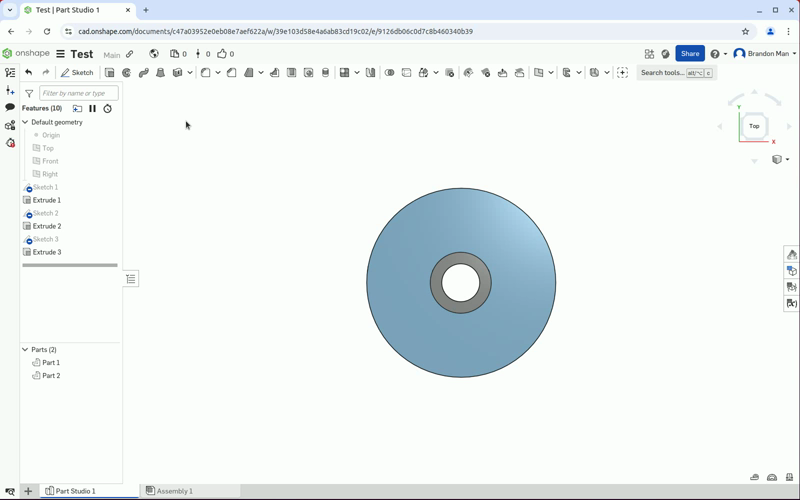
key(shift+h)
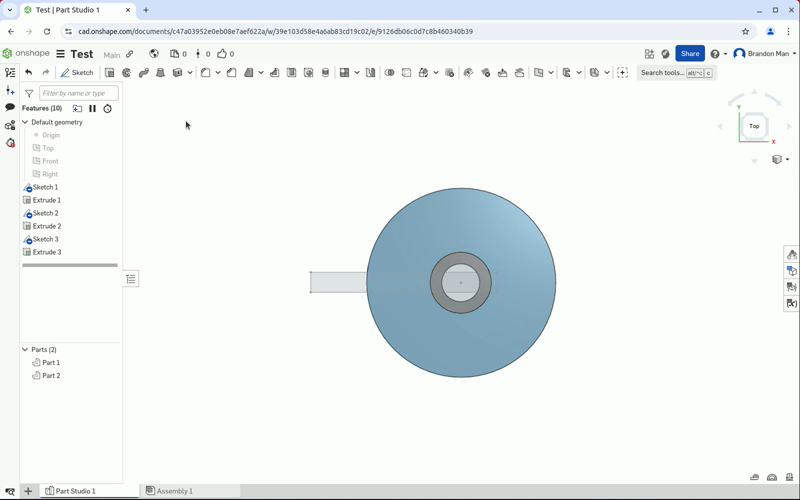
key(shift+7)
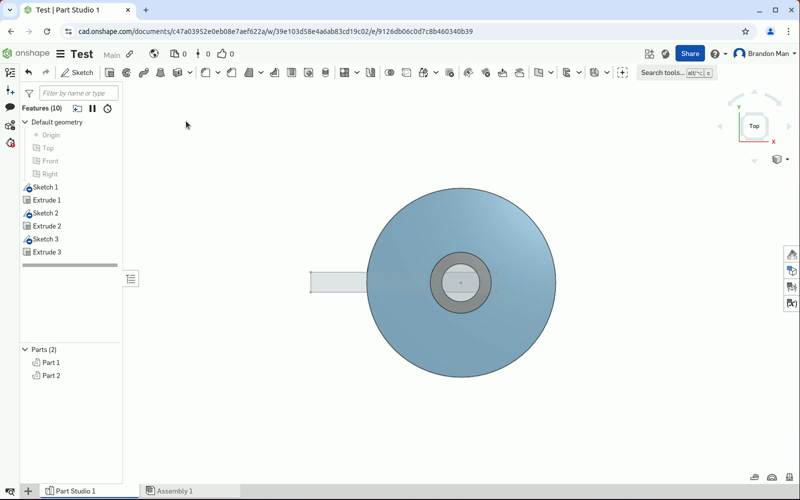
key(up, 3)
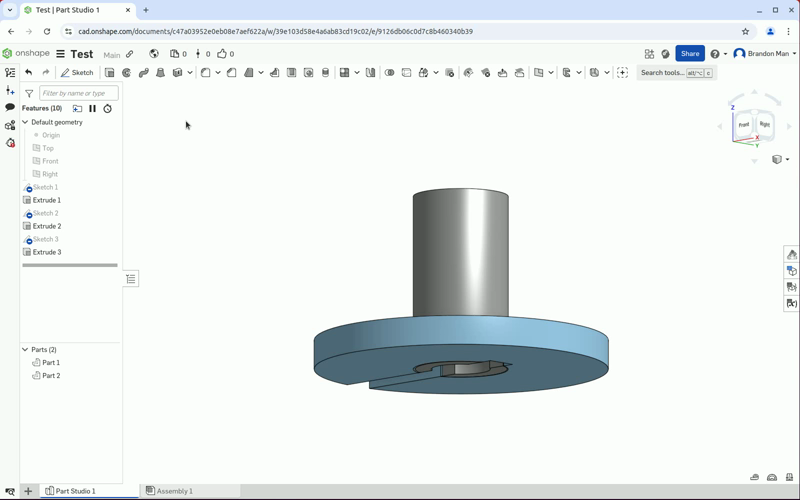
key(left, 3)
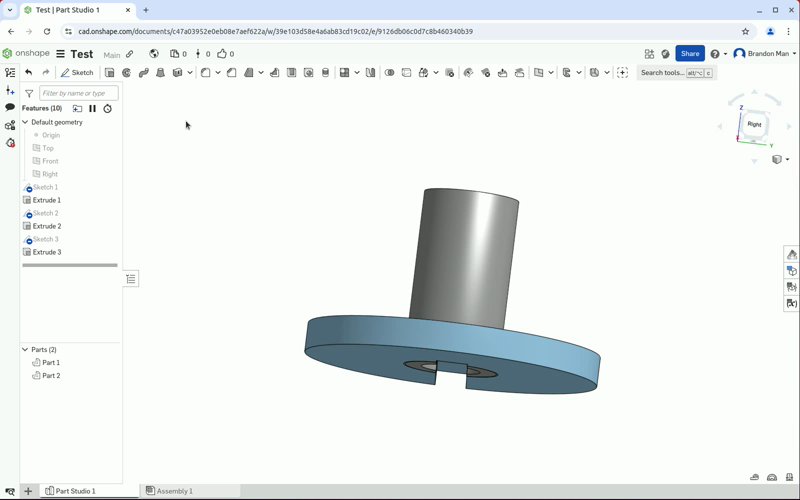
key(right, 3)
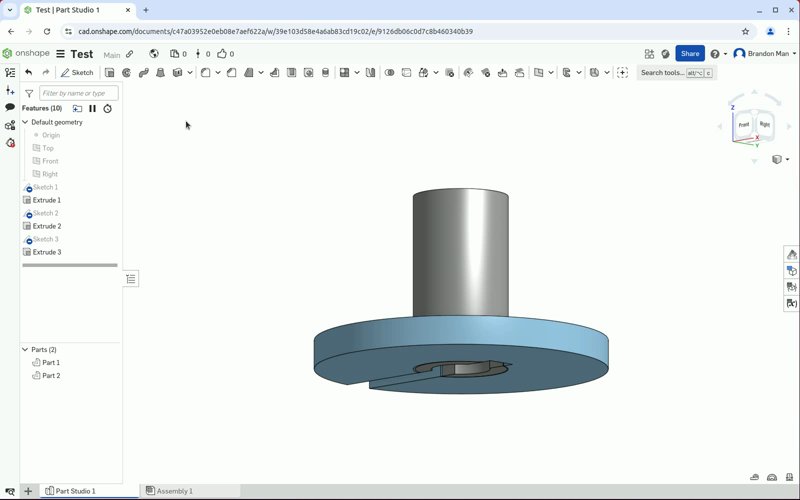
key(down, 3)
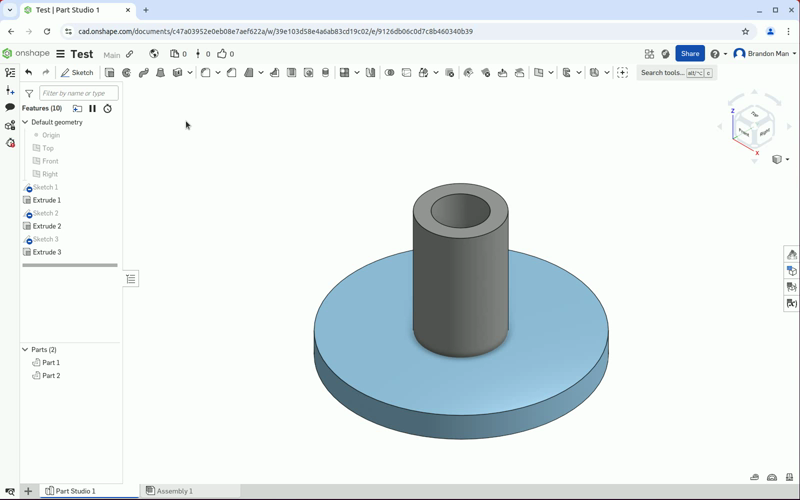
mouse_move(73, 189)
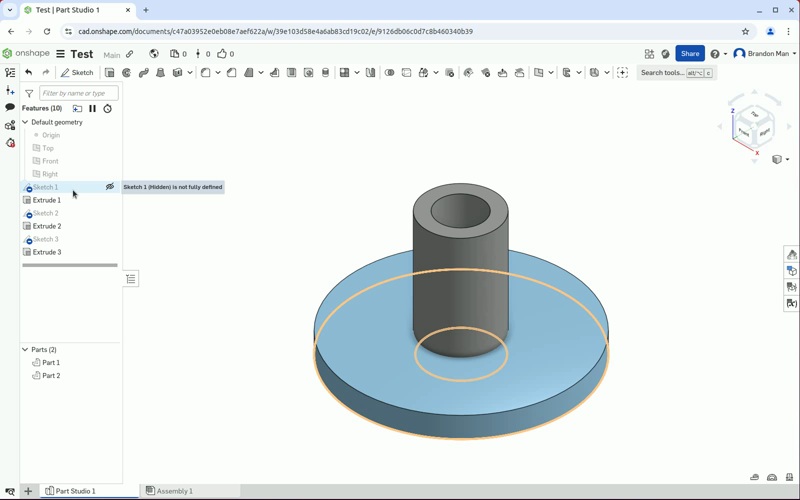
click(73, 189)